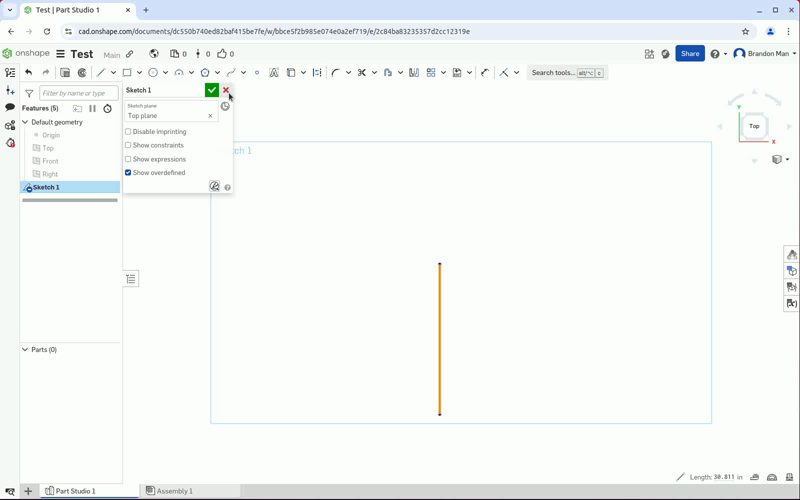
key(shift+h)
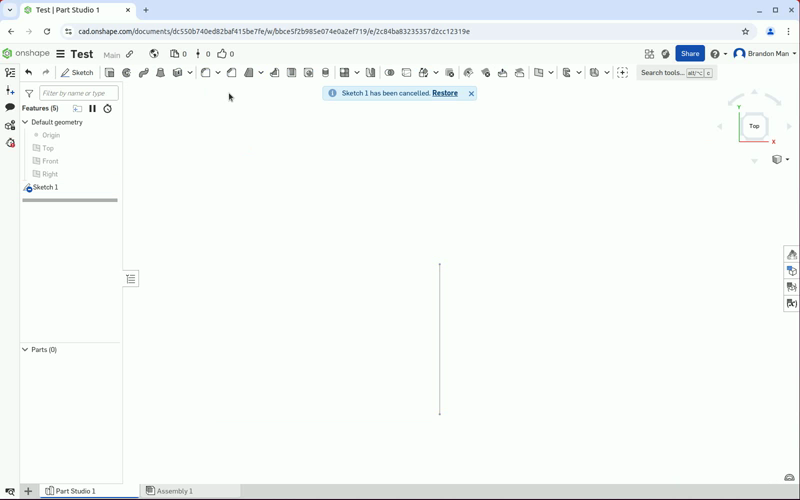
key(shift+s)
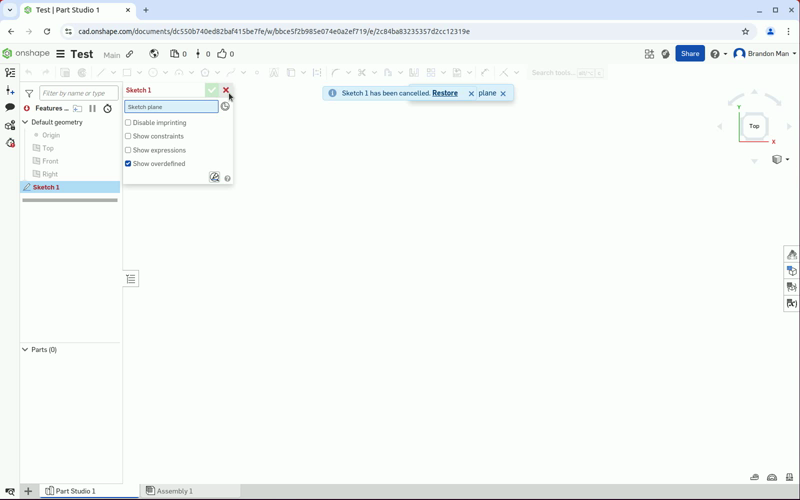
mouse_move(73, 150)
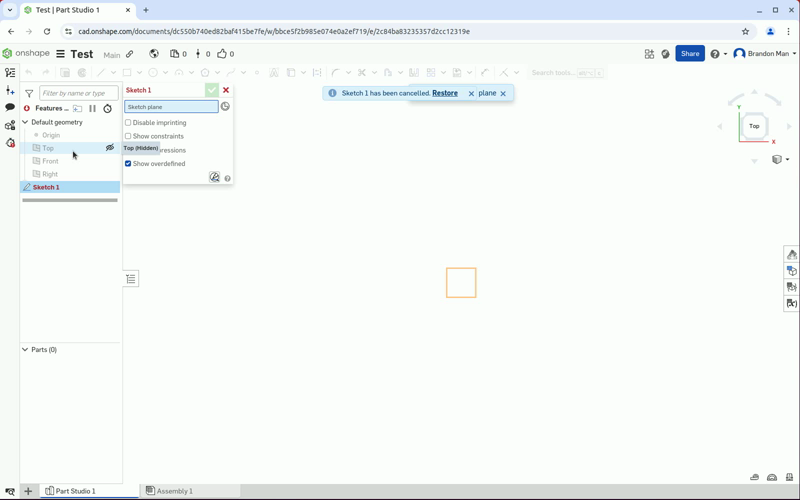
click(73, 150)
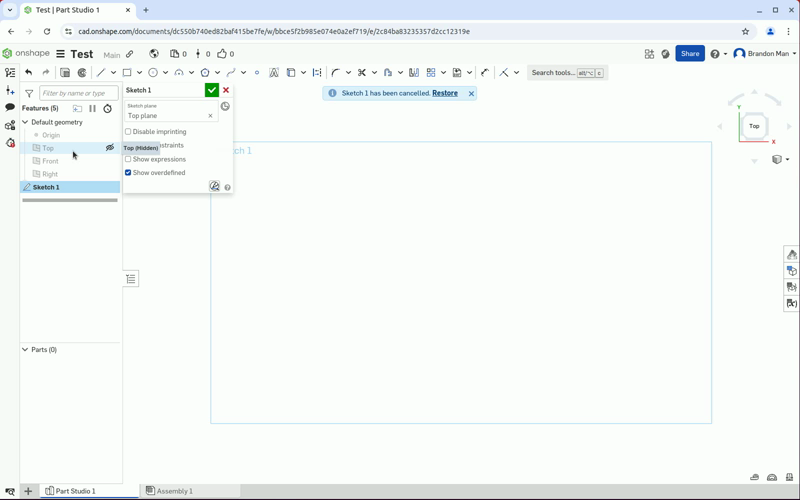
mouse_move(73, 352)
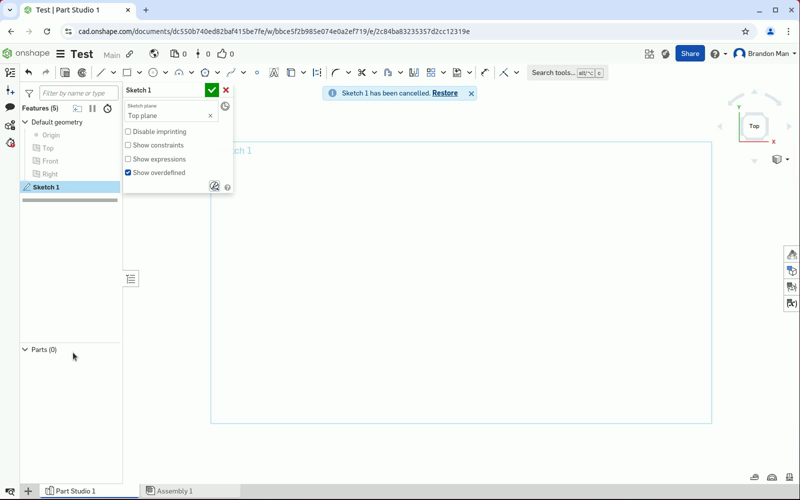
key(y)
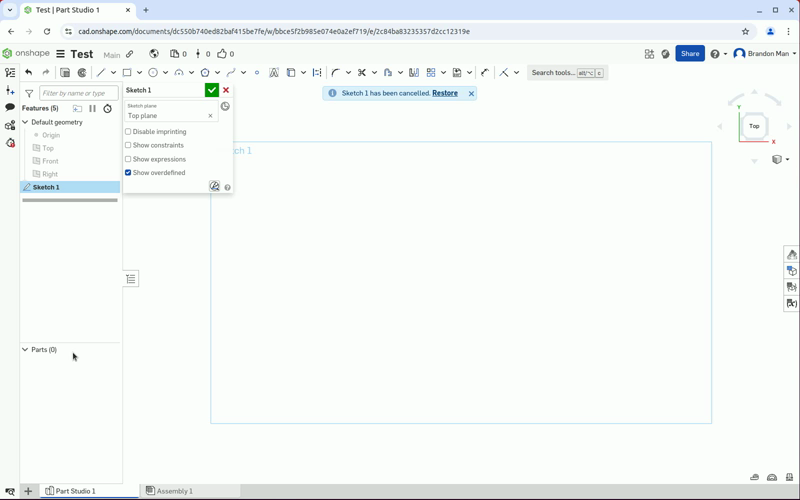
key(l)
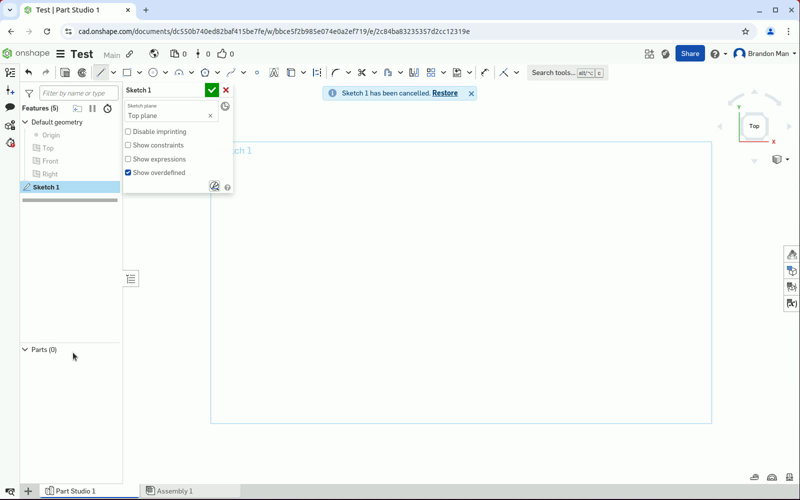
key_down(shift)
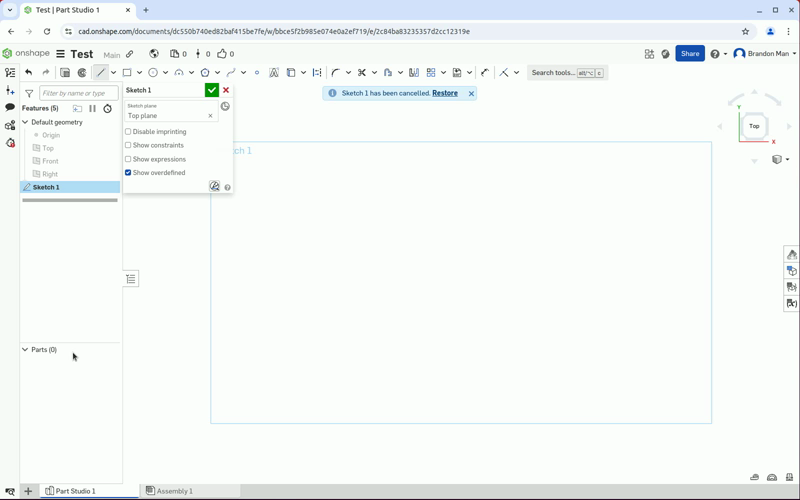
mouse_move(391, 352)
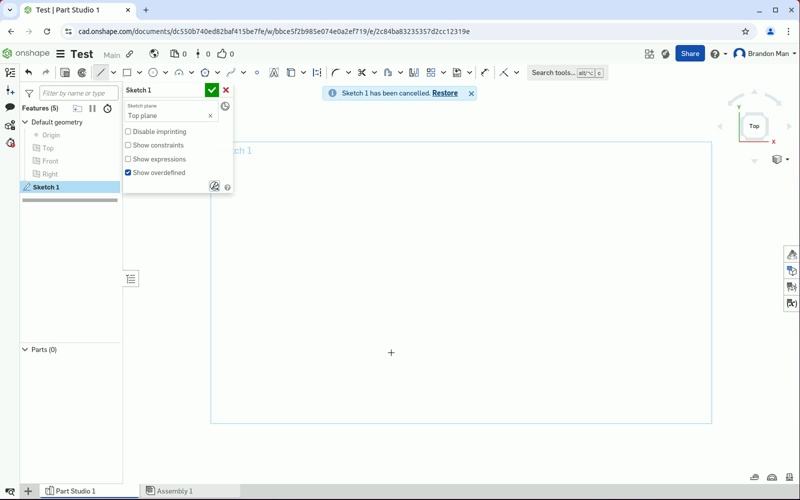
click(391, 352)
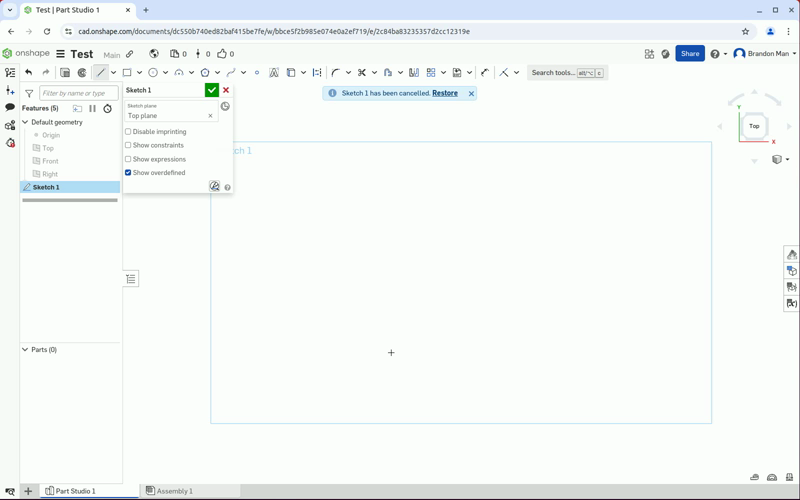
key_up(shift)
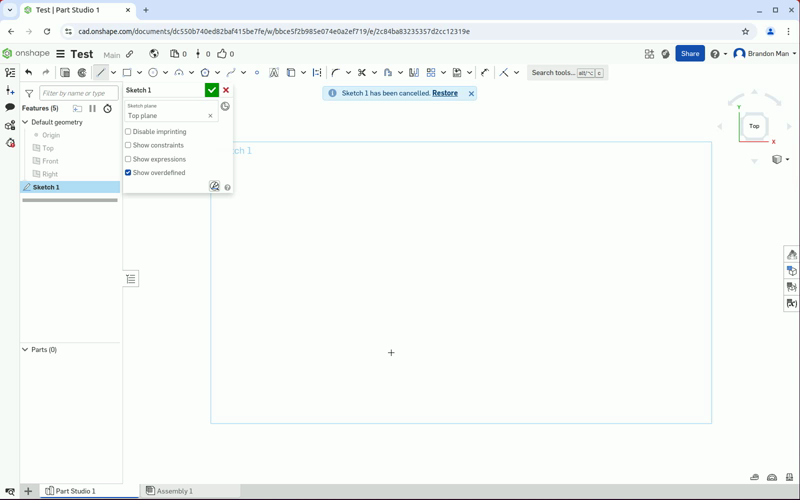
key_down(shift)
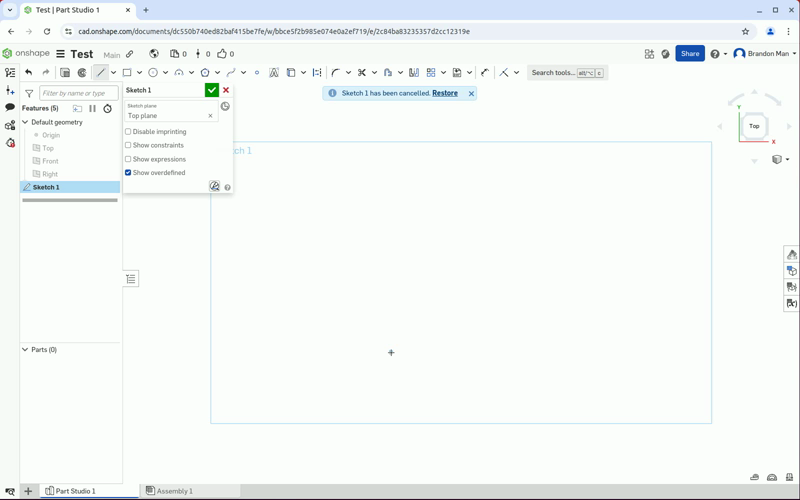
mouse_move(529, 352)
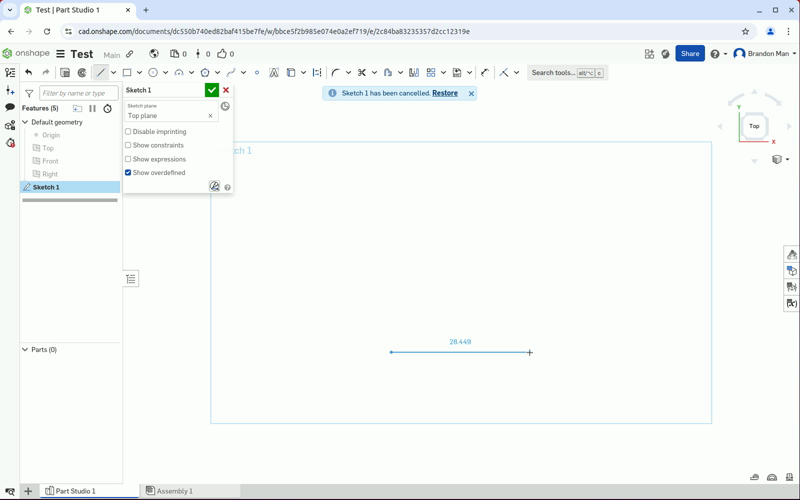
click(529, 352)
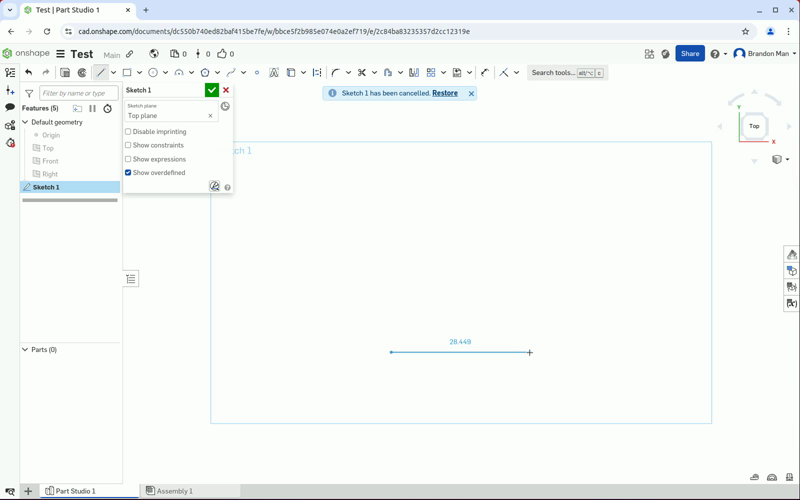
key_up(shift)
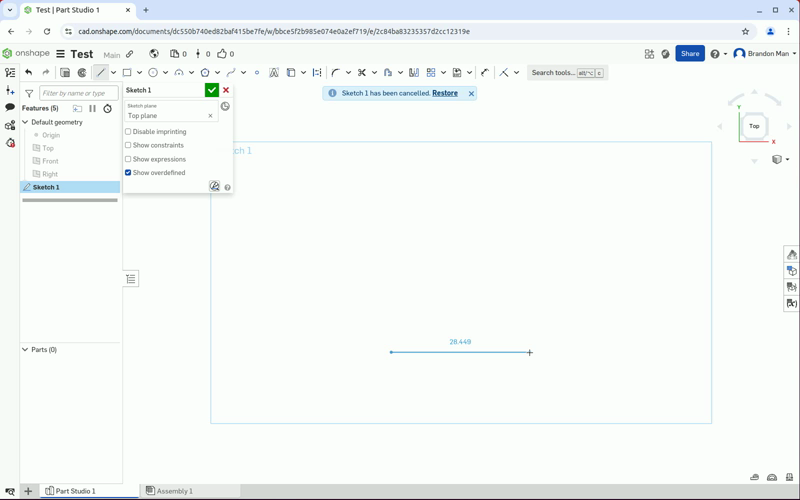
key_down(shift)
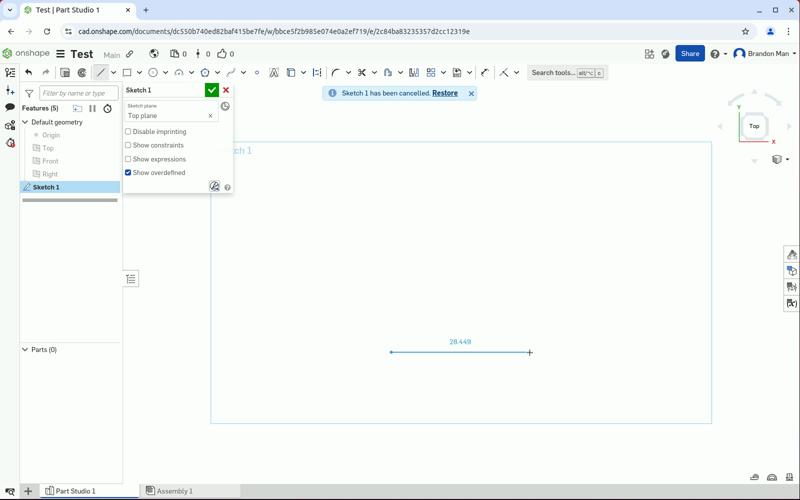
mouse_move(529, 213)
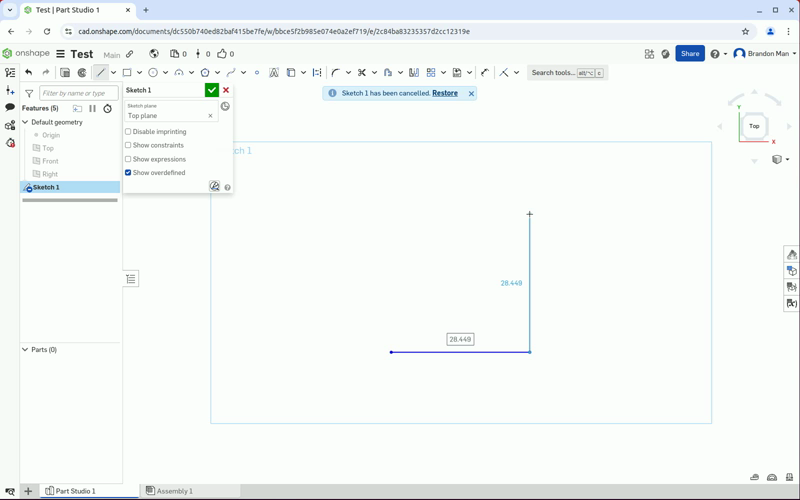
click(529, 213)
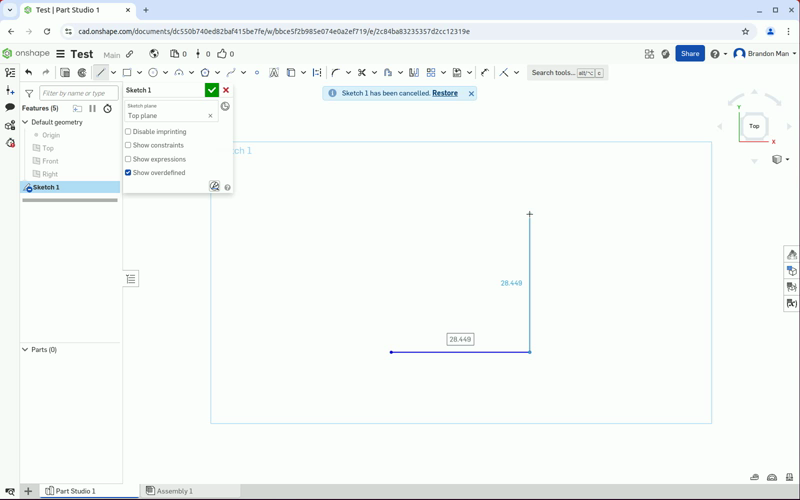
key_up(shift)
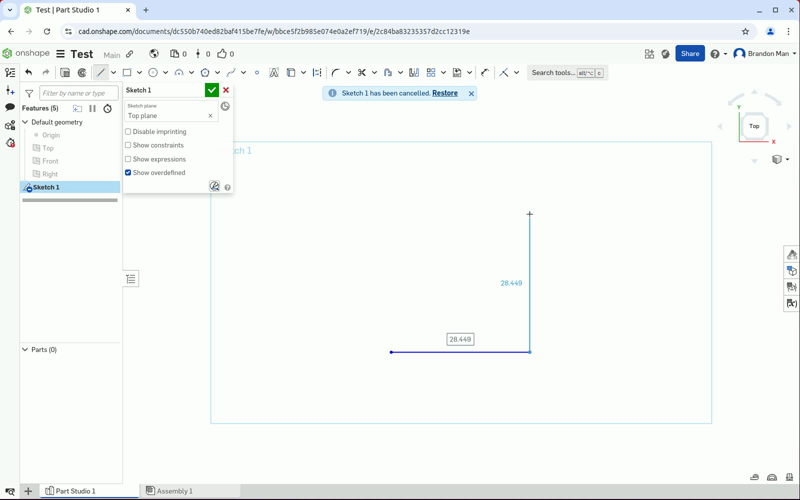
key_down(shift)
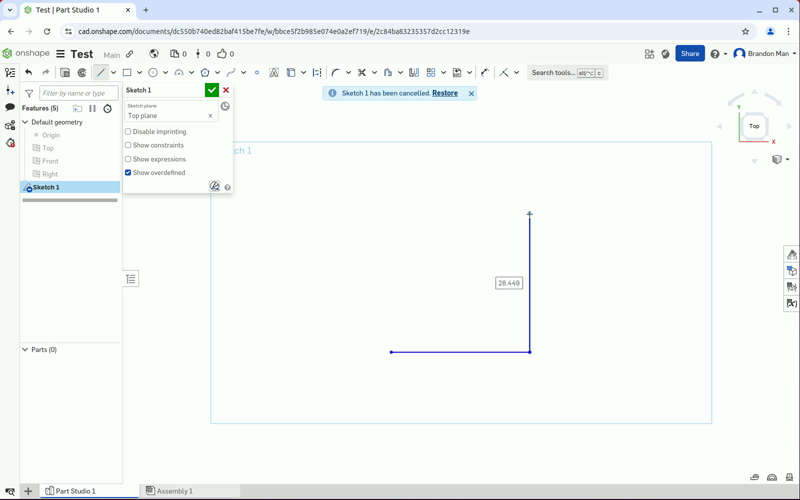
mouse_move(391, 213)
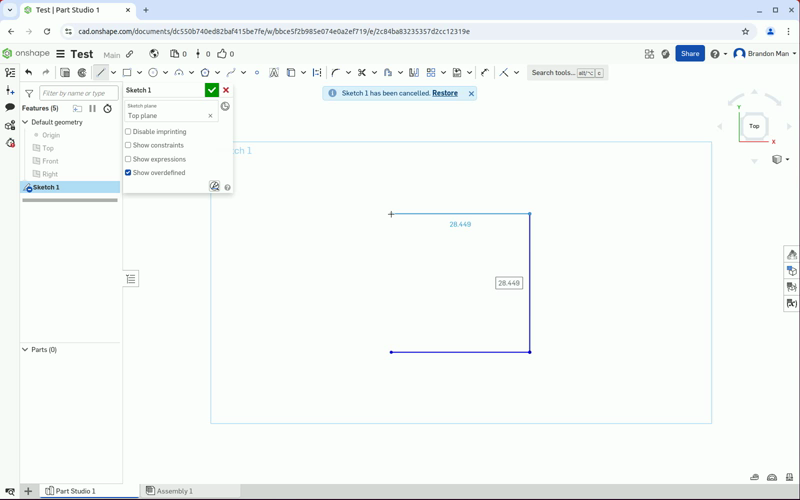
click(391, 213)
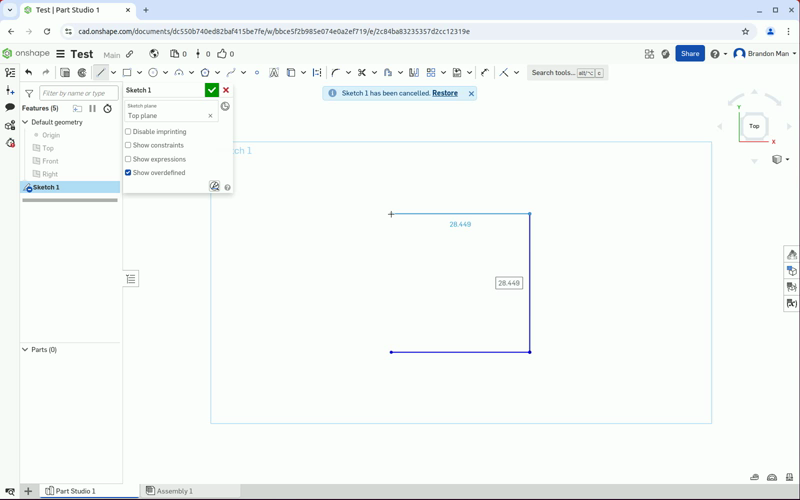
key_up(shift)
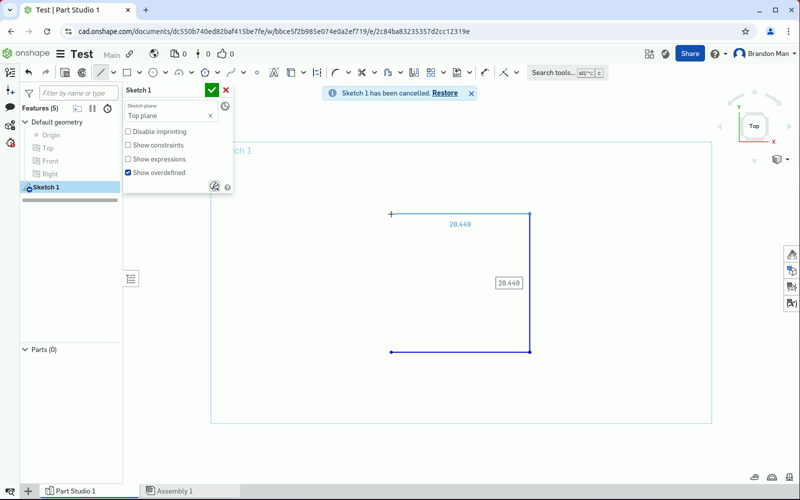
key_down(shift)
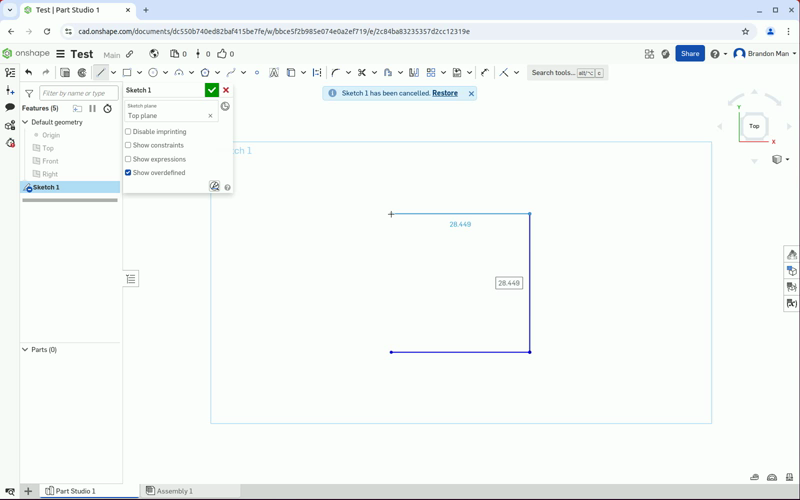
mouse_move(391, 352)
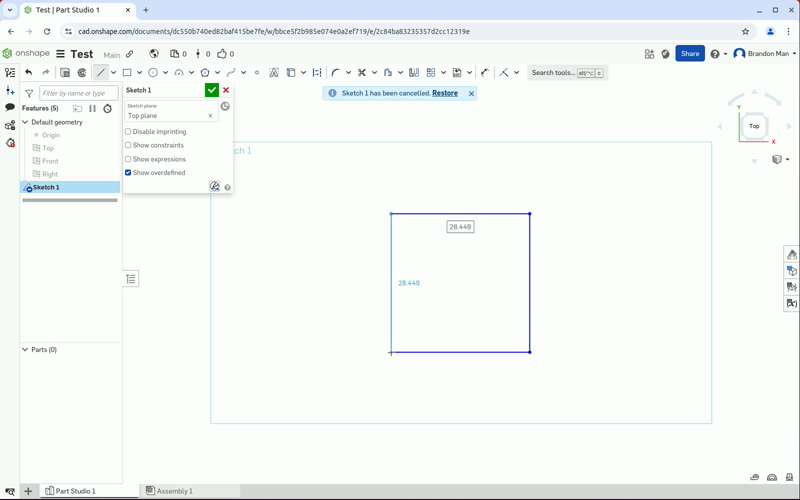
key_up(shift)
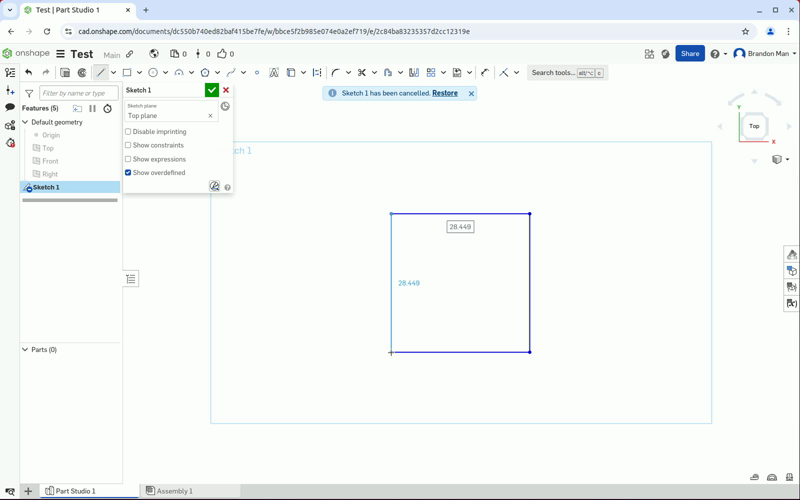
click(391, 352)
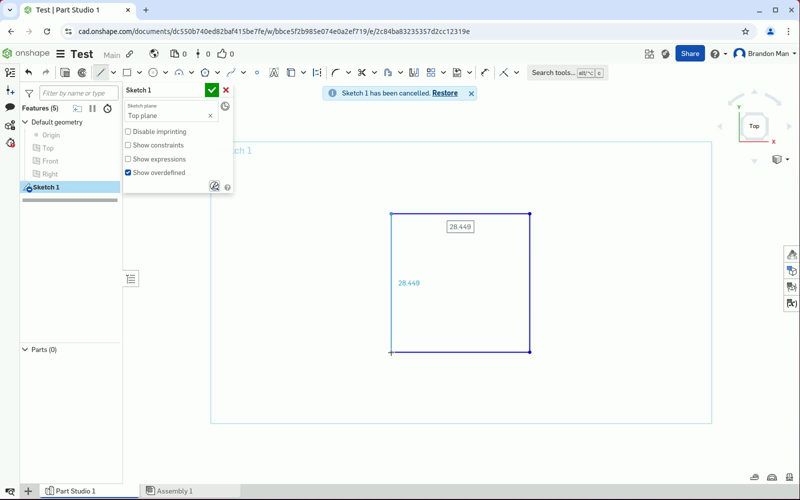
key(esc)
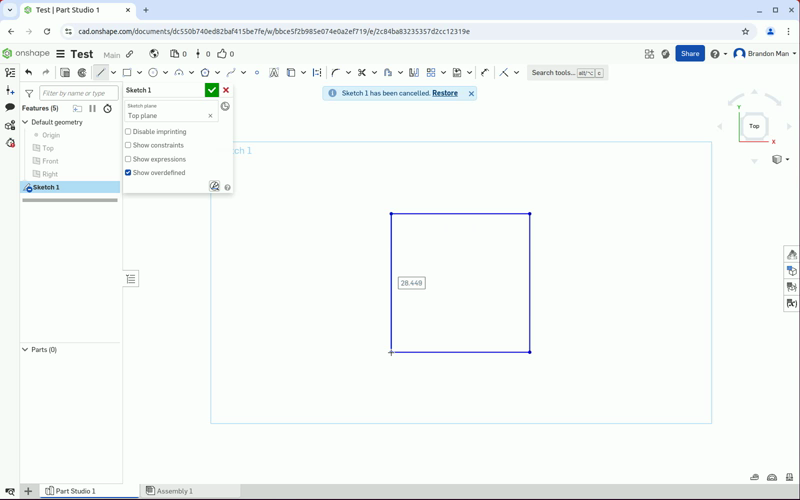
key(c)
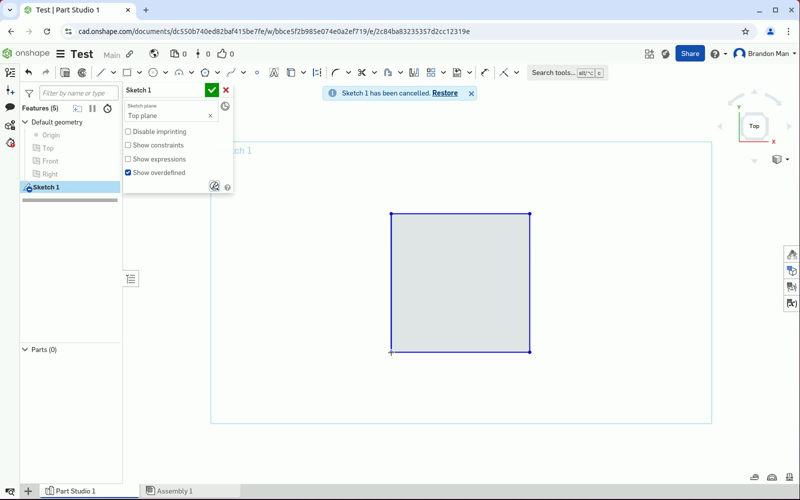
key_down(shift)
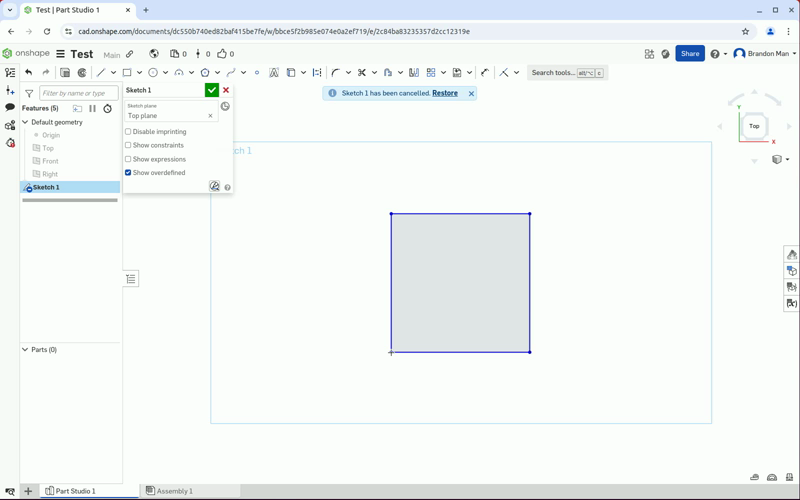
mouse_move(461, 282)
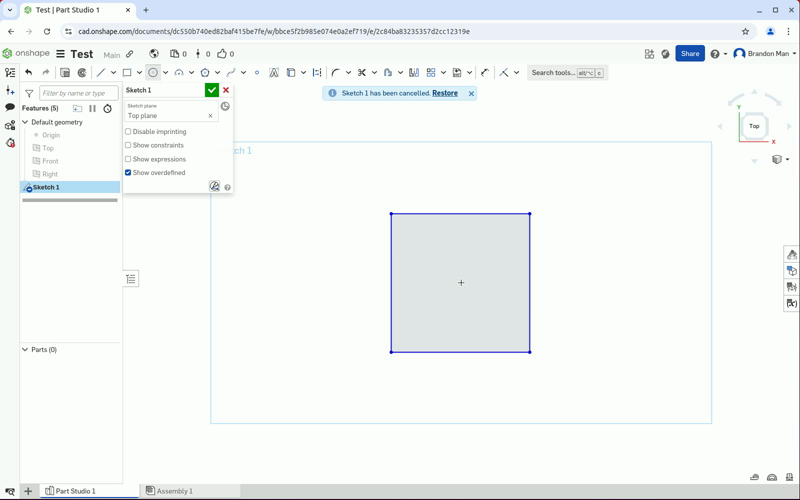
click(461, 282)
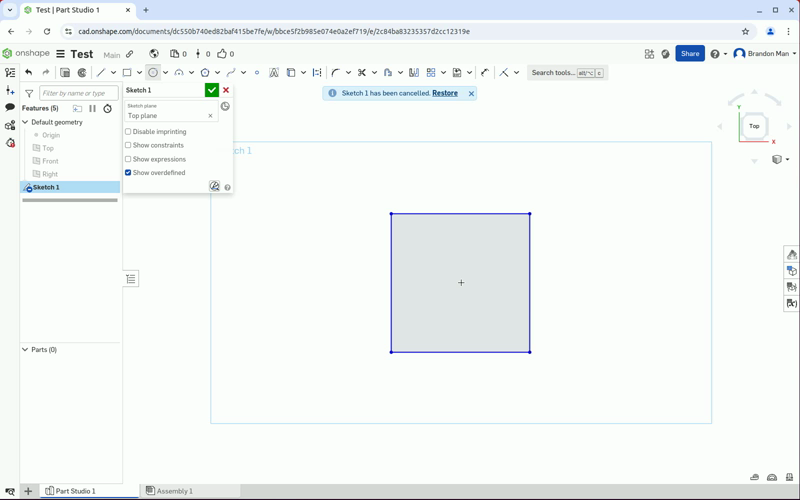
key_up(shift)
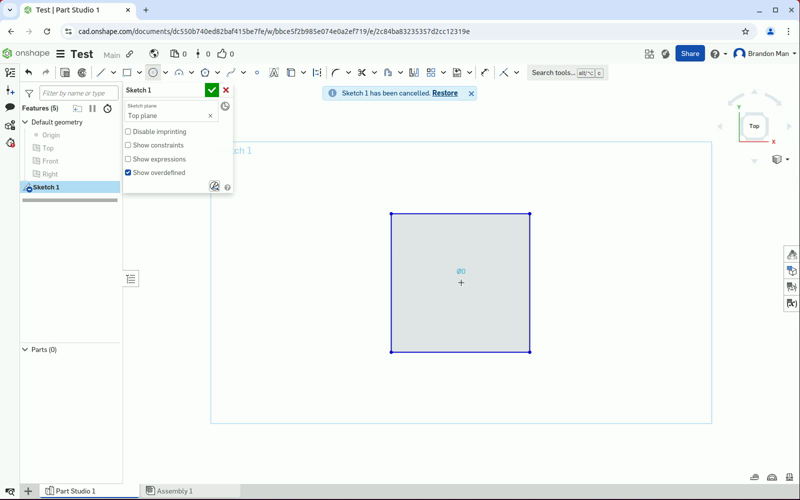
mouse_move(502, 282)
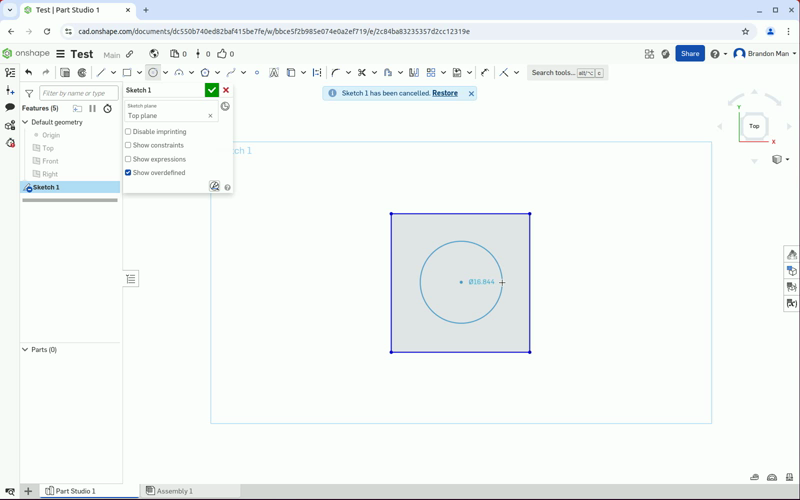
click(502, 282)
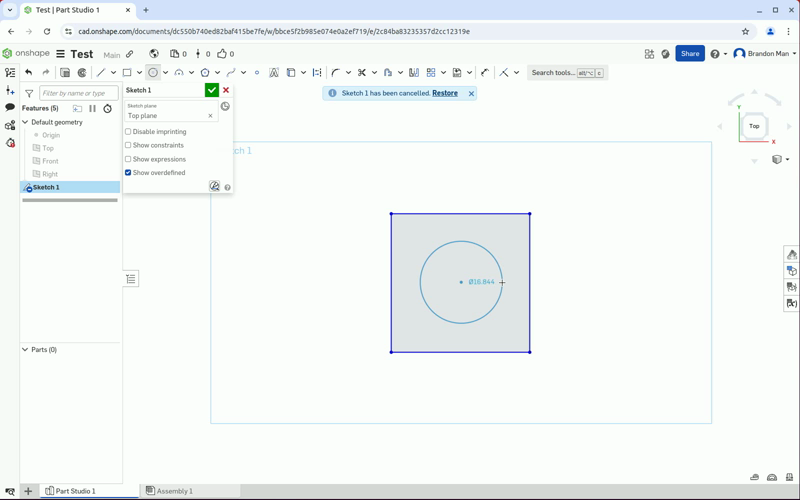
key(esc)
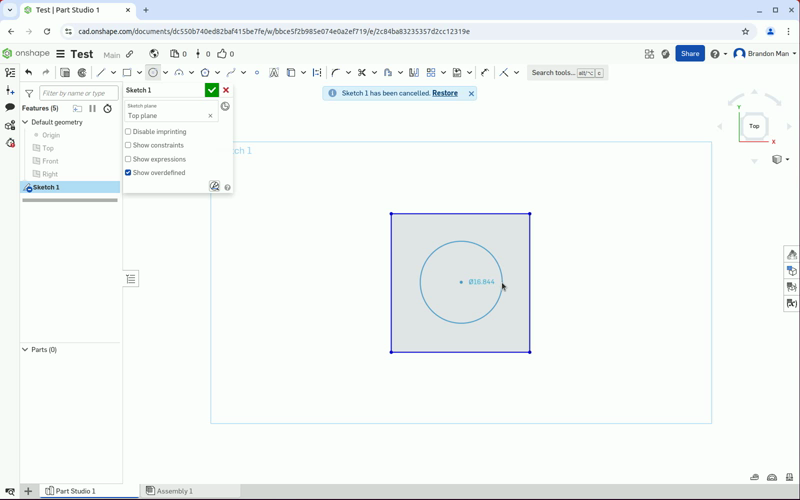
mouse_move(402, 310)
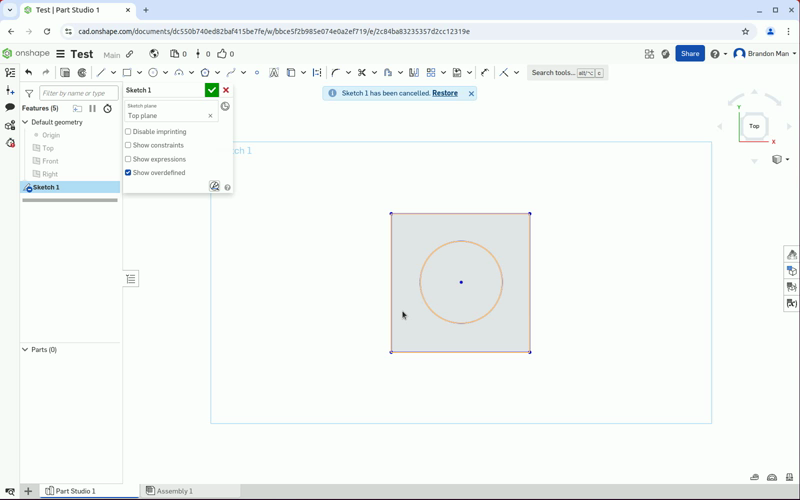
click(402, 310)
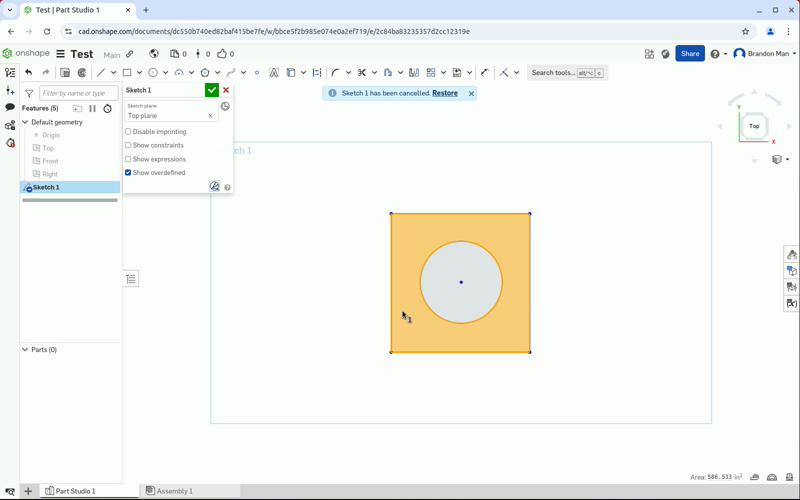
mouse_move(73, 352)
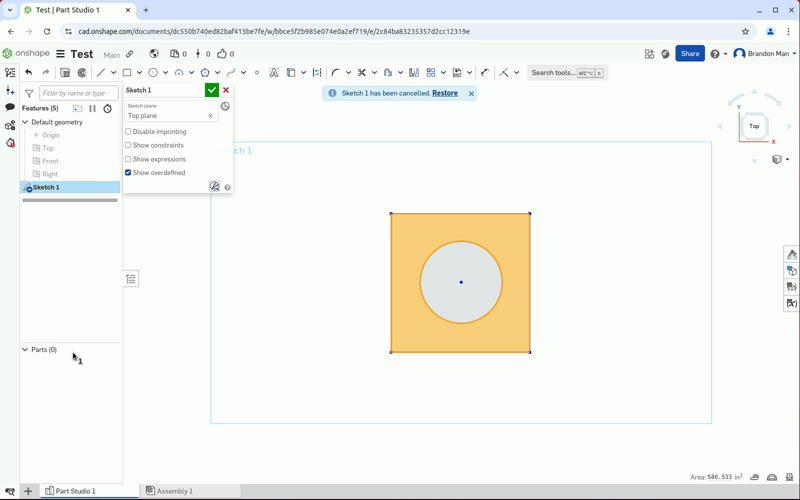
key(shift+y)
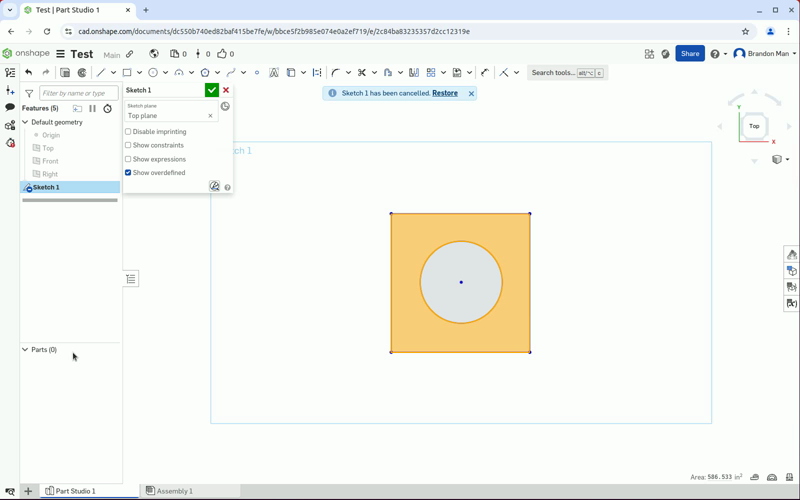
key(shift+e)
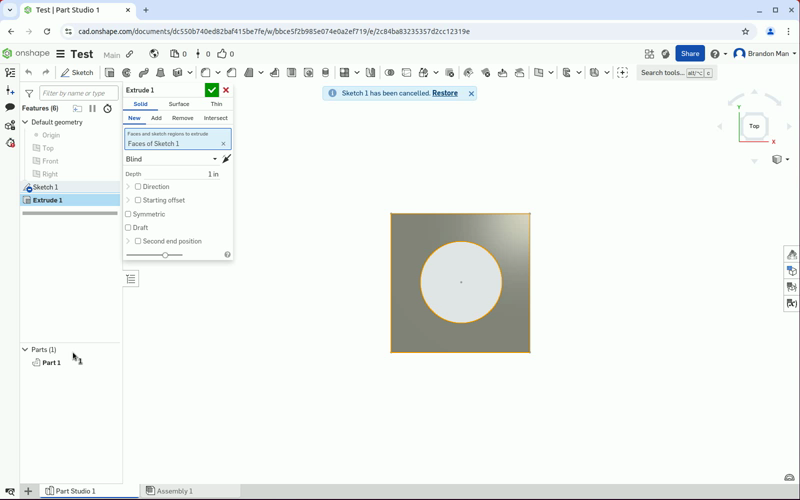
mouse_move(143, 106)
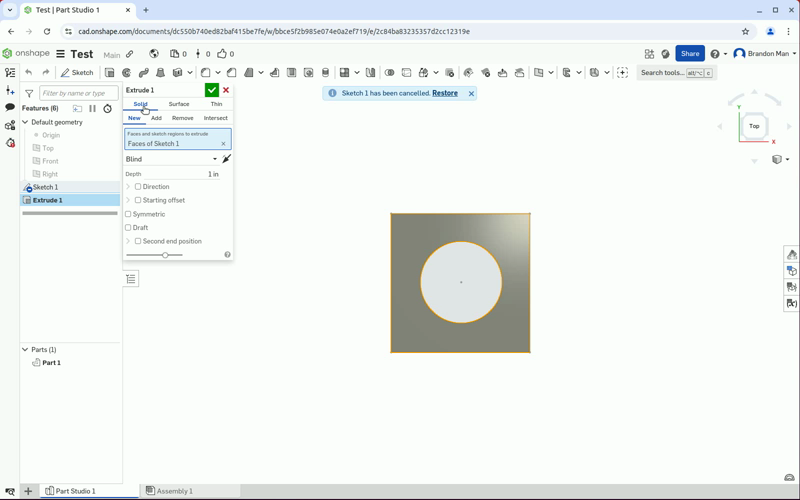
click(143, 106)
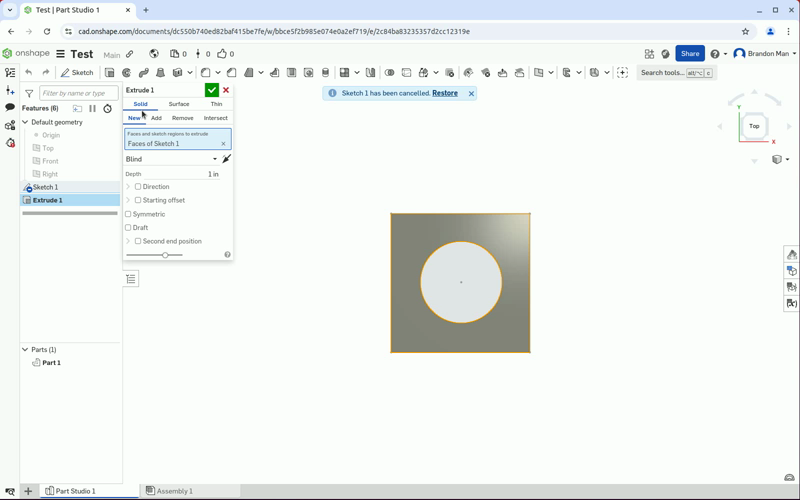
mouse_move(137, 120)
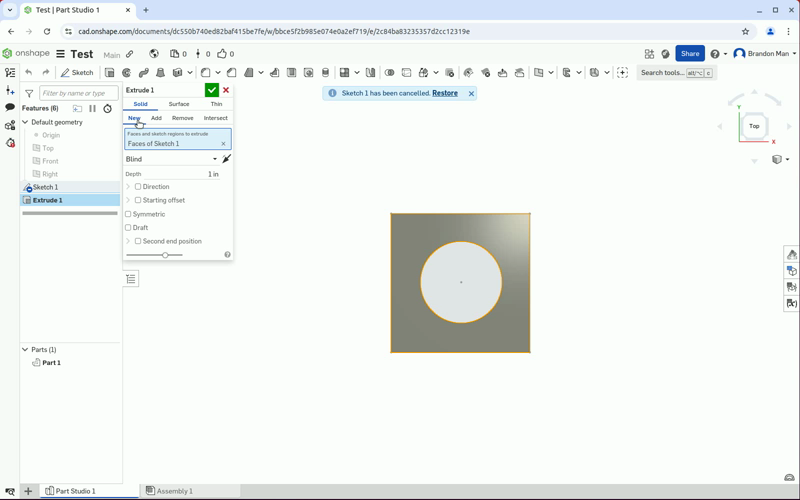
click(137, 120)
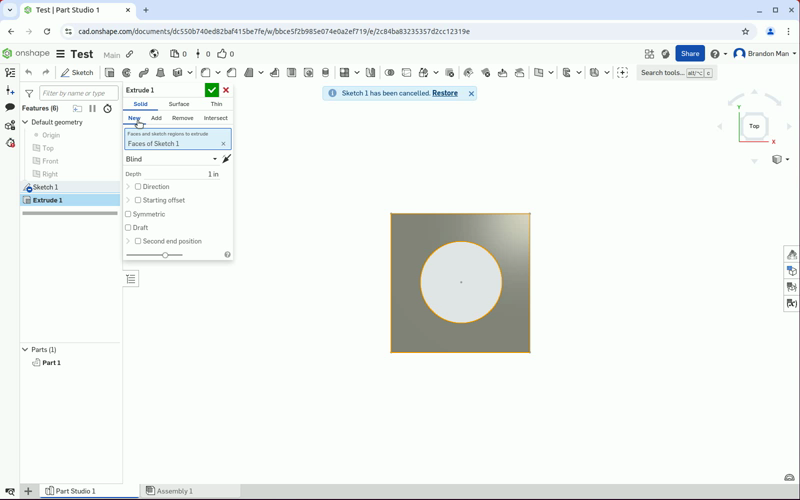
key(tab, 4)
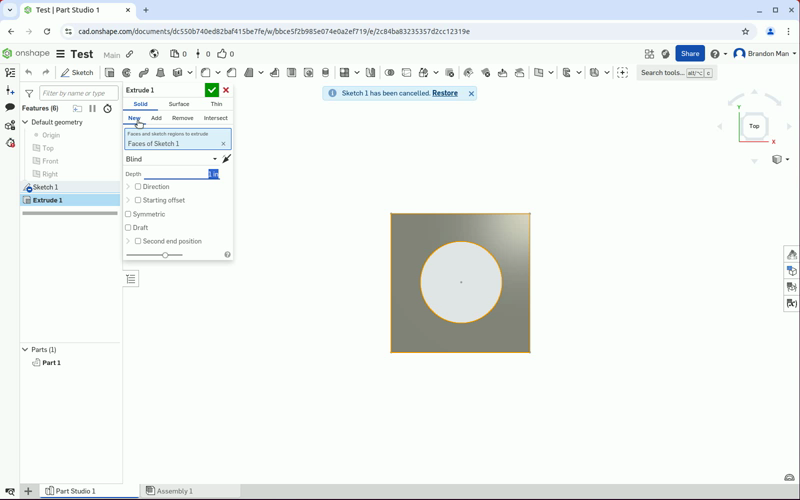
text(13.239)
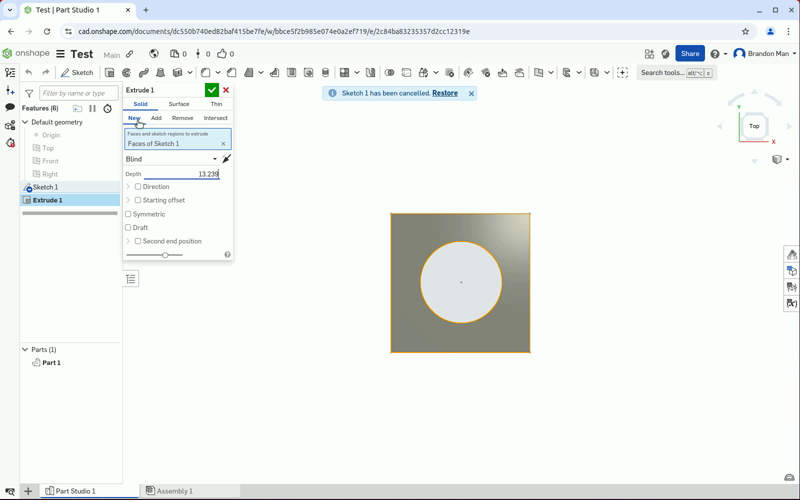
key(enter)
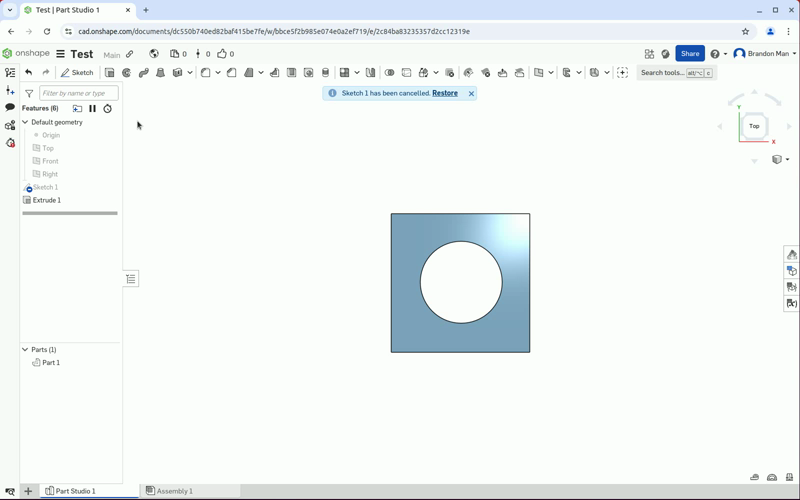
key(shift+h)
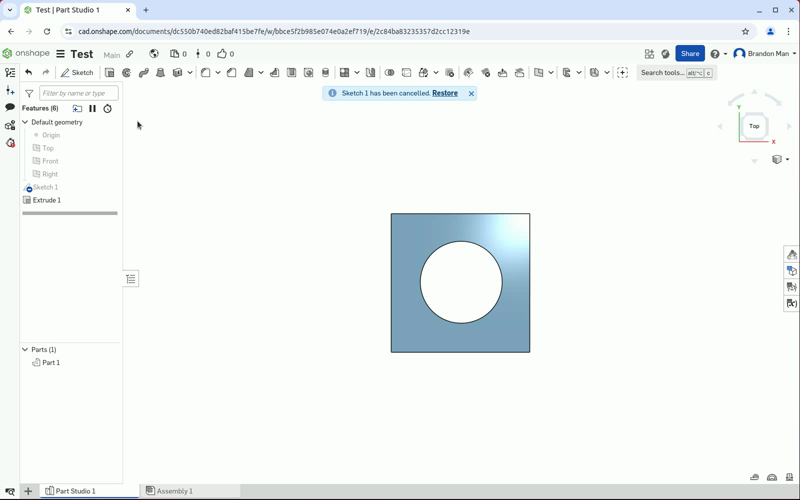
key(shift+h)
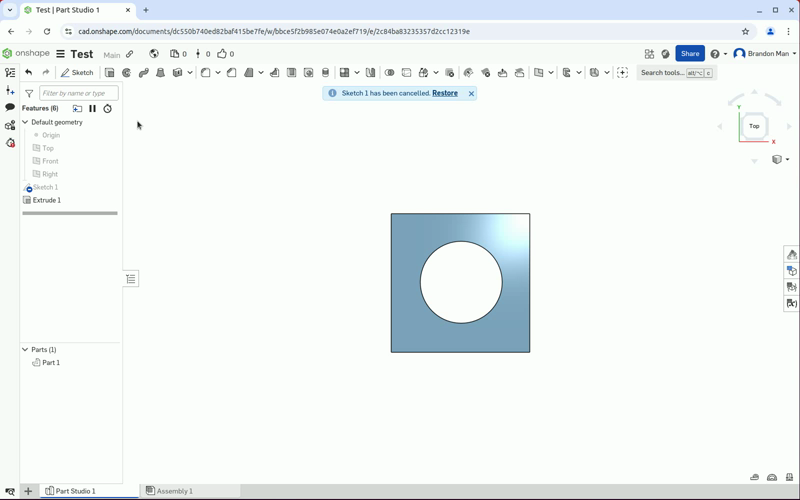
mouse_move(73, 189)
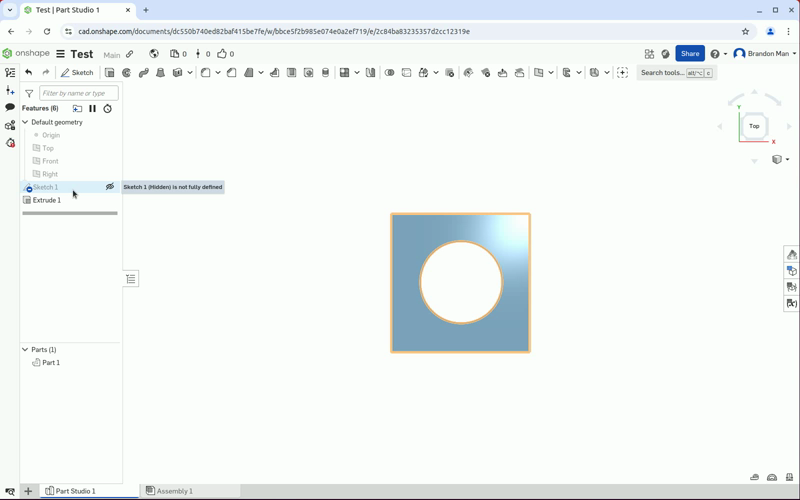
click(73, 189)
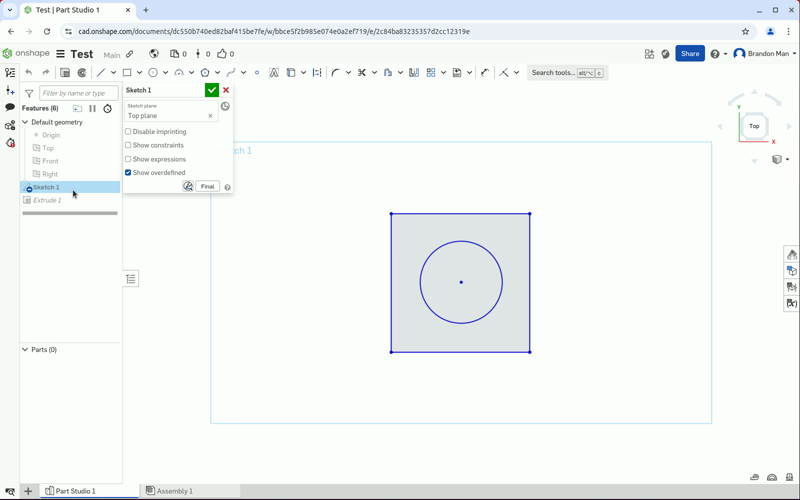
mouse_move(229, 92)
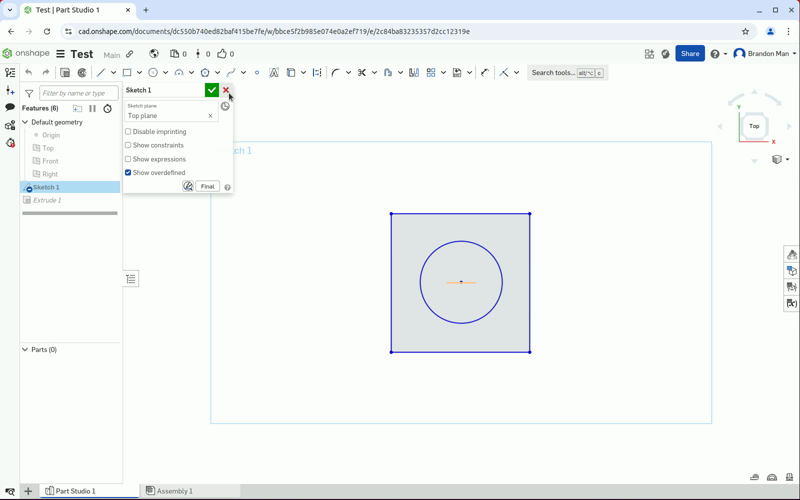
click(229, 92)
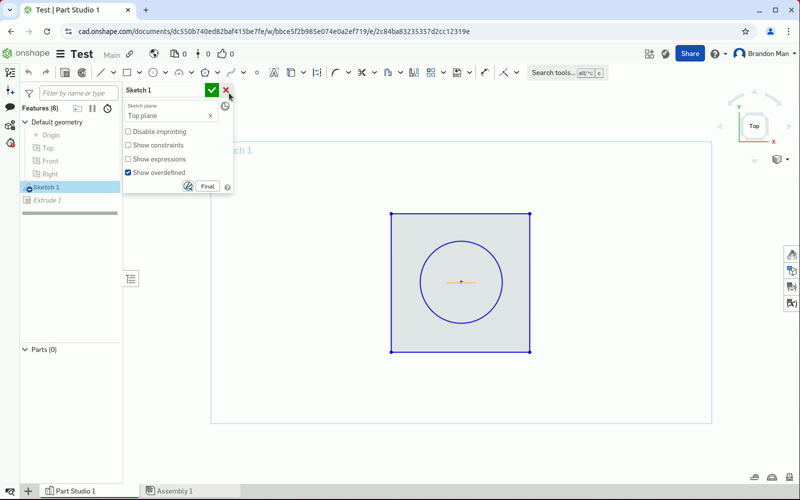
key(shift+s)
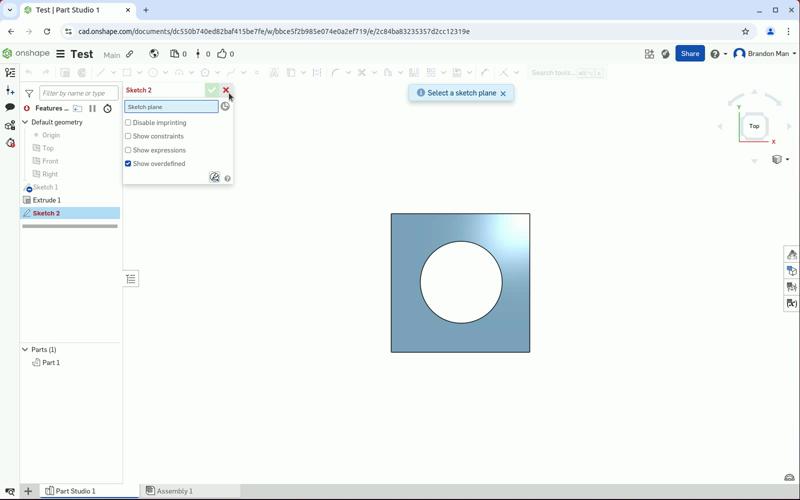
mouse_move(73, 150)
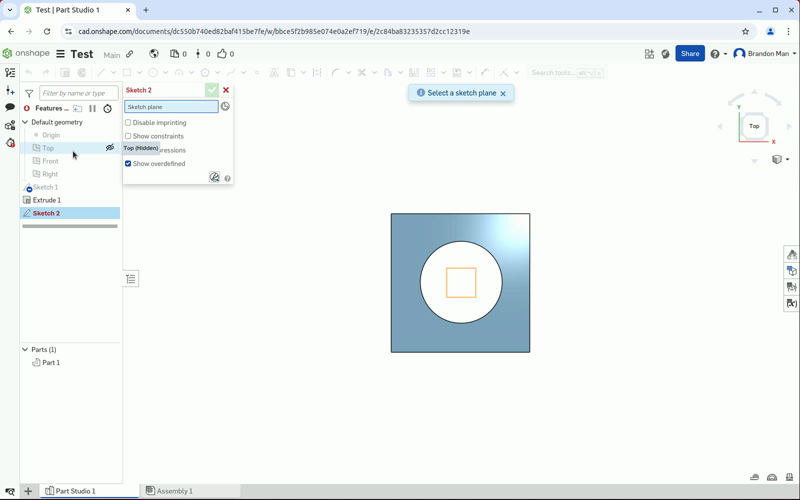
click(73, 150)
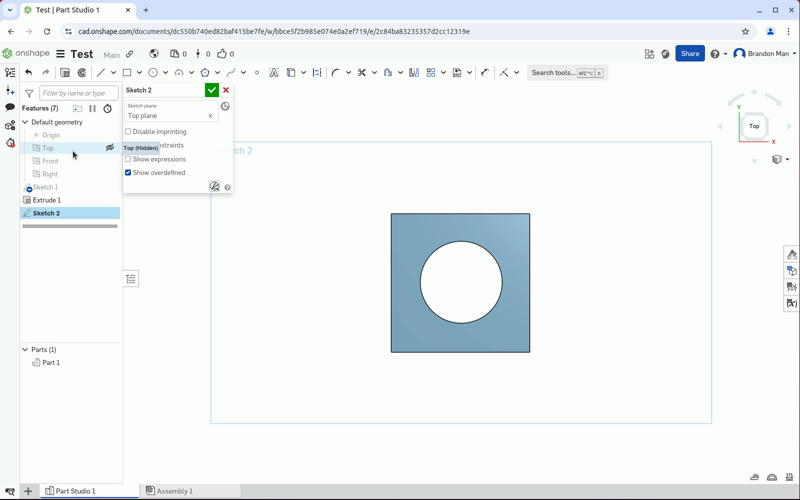
mouse_move(73, 352)
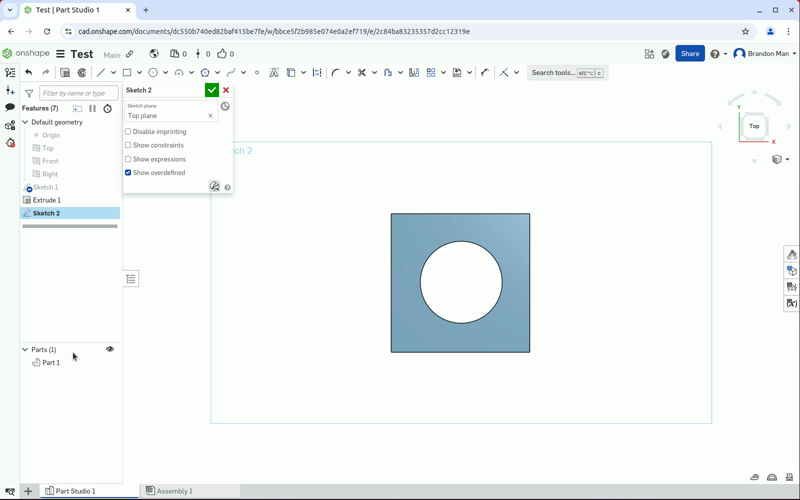
key(y)
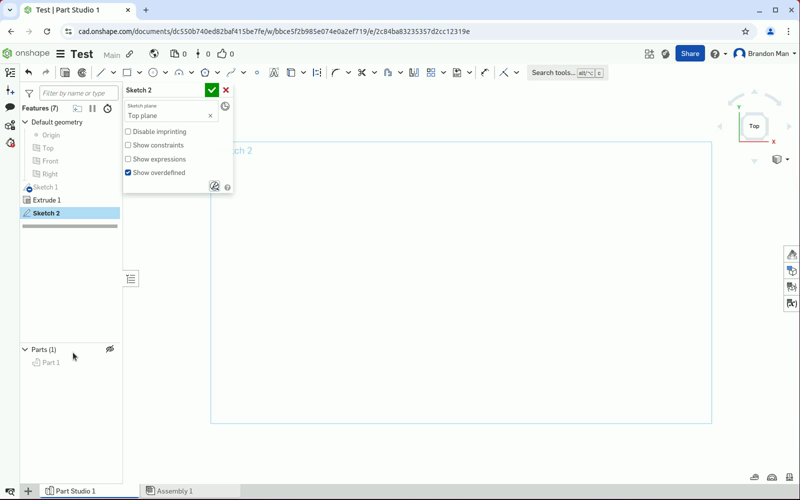
key(c)
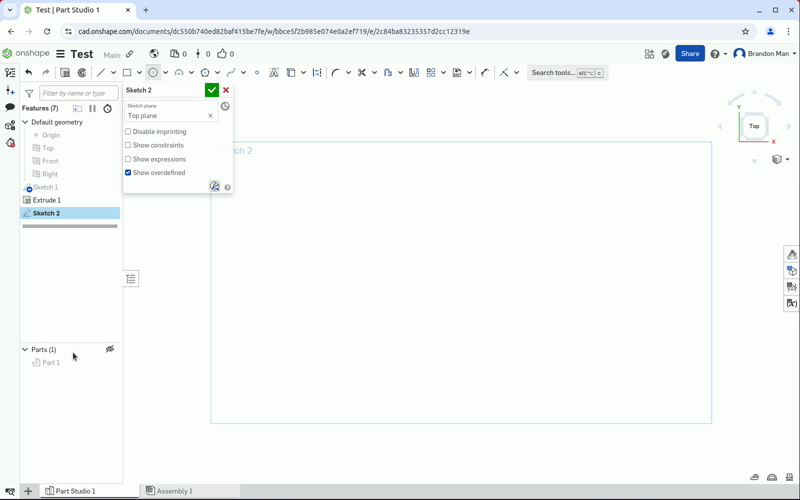
key_down(shift)
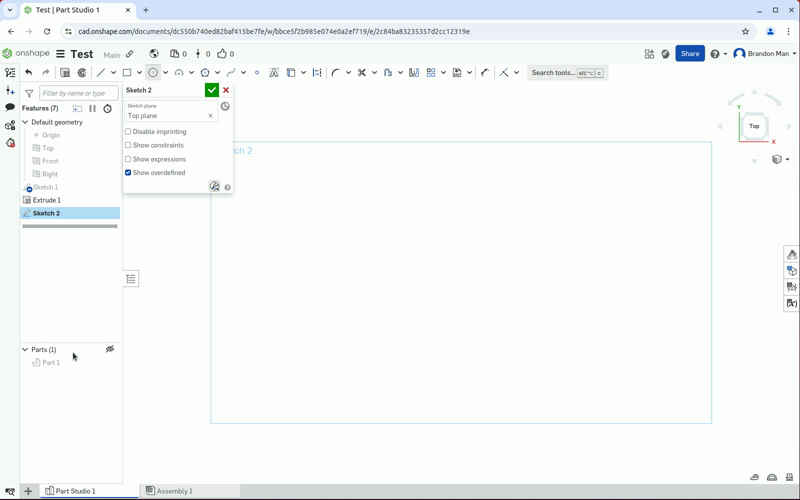
mouse_move(461, 282)
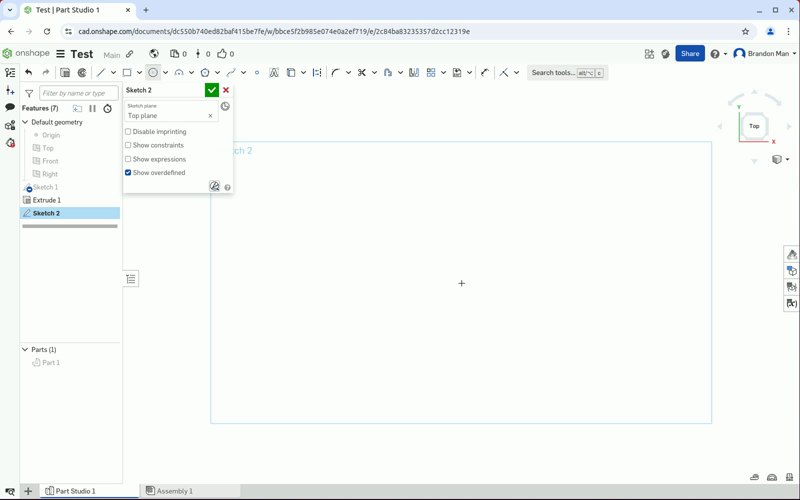
click(461, 282)
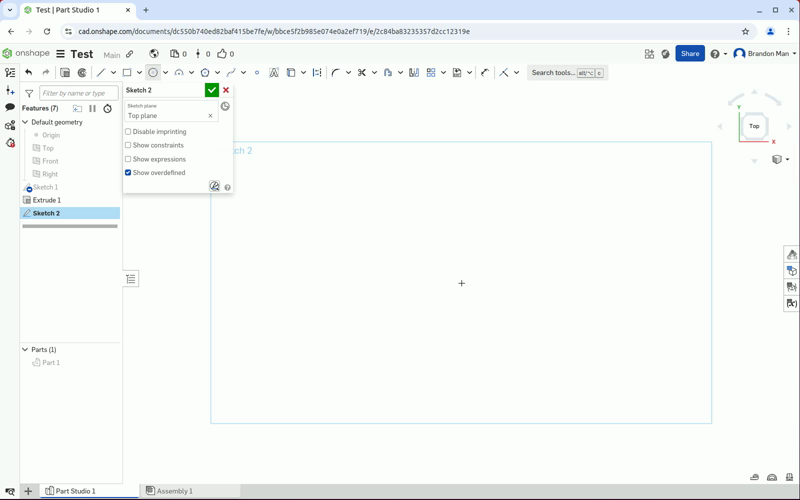
key_up(shift)
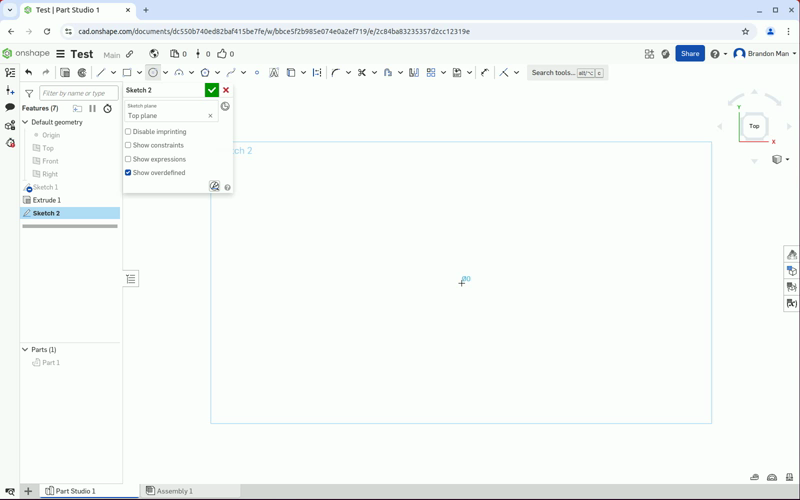
mouse_move(503, 282)
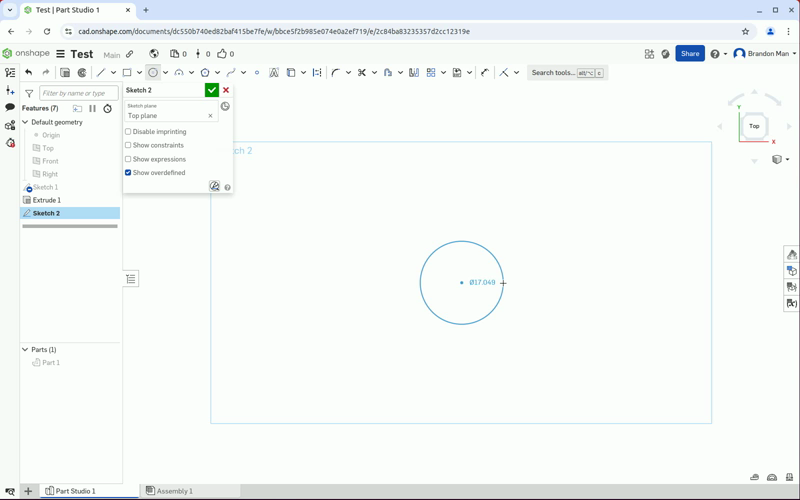
click(503, 282)
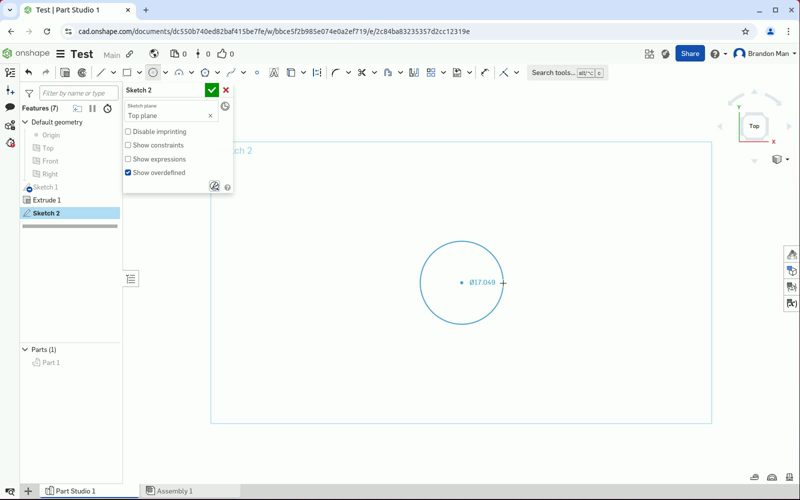
key(esc)
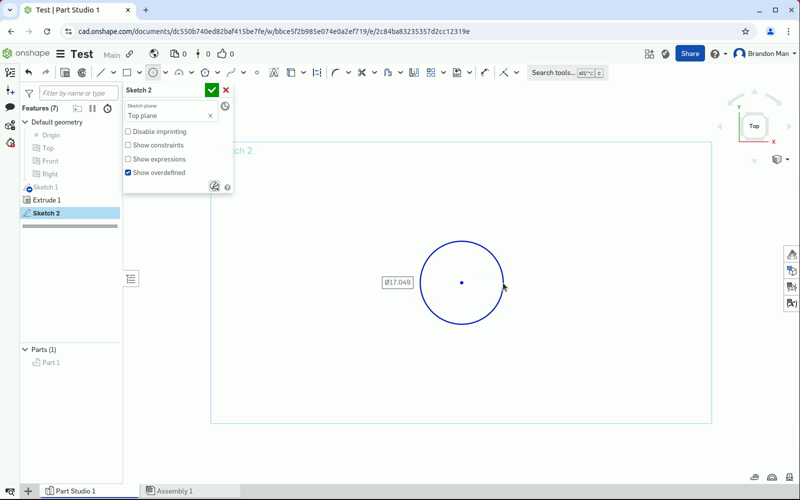
key(c)
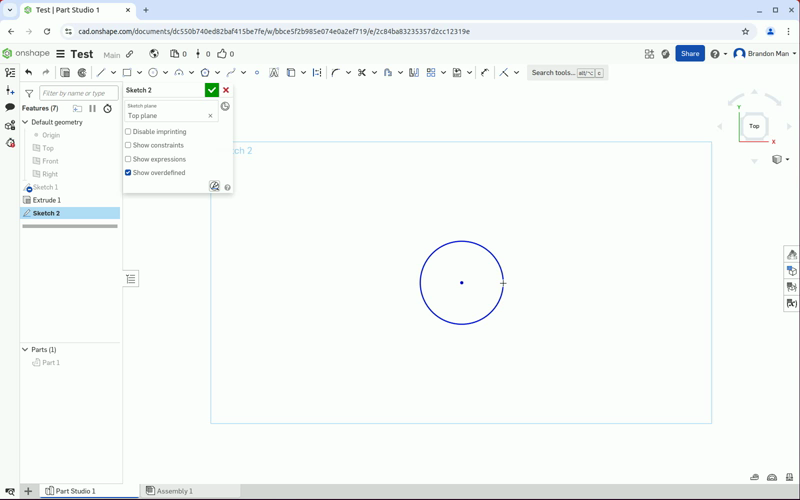
key_down(shift)
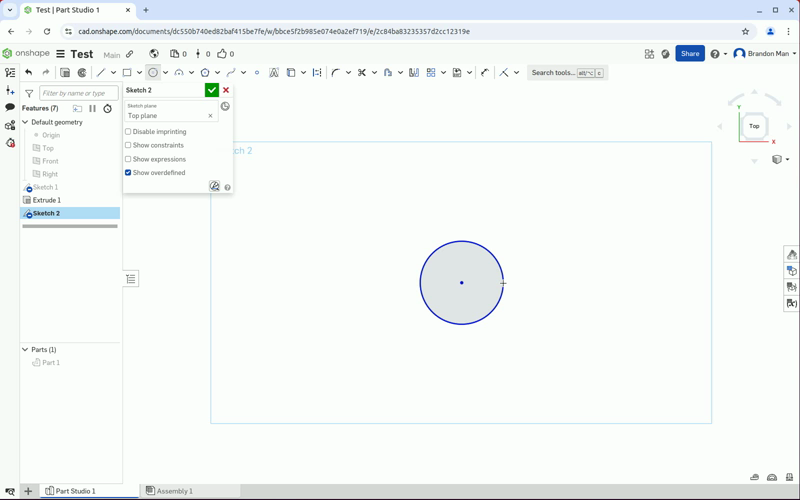
mouse_move(461, 282)
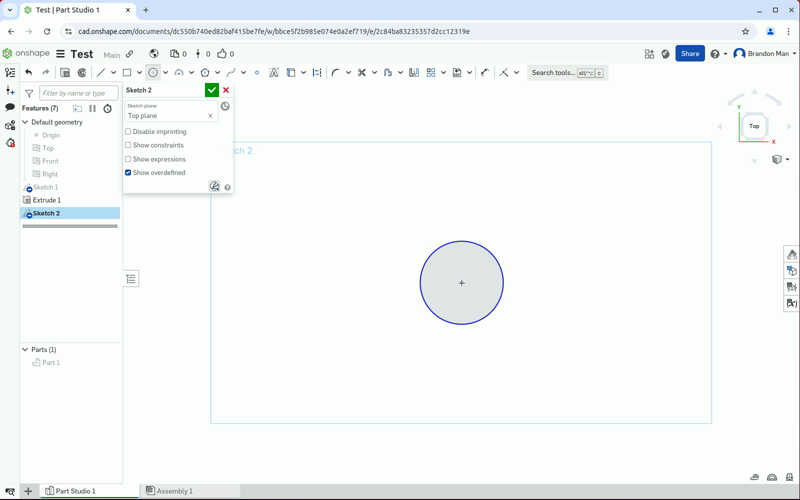
click(461, 282)
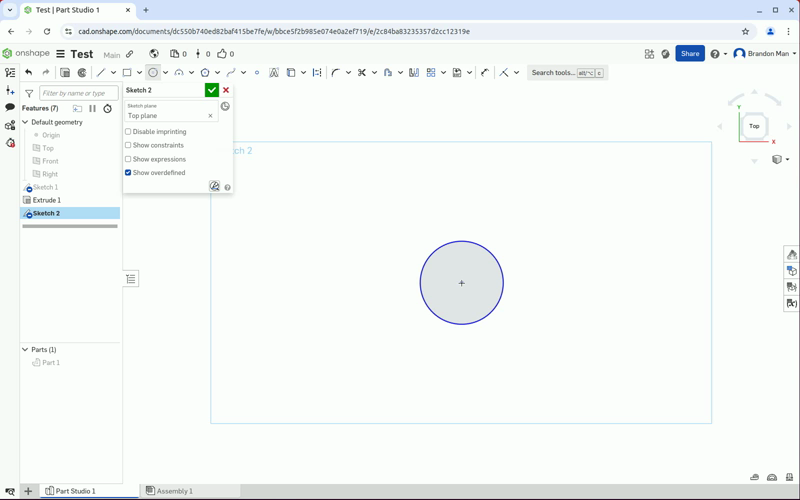
key_up(shift)
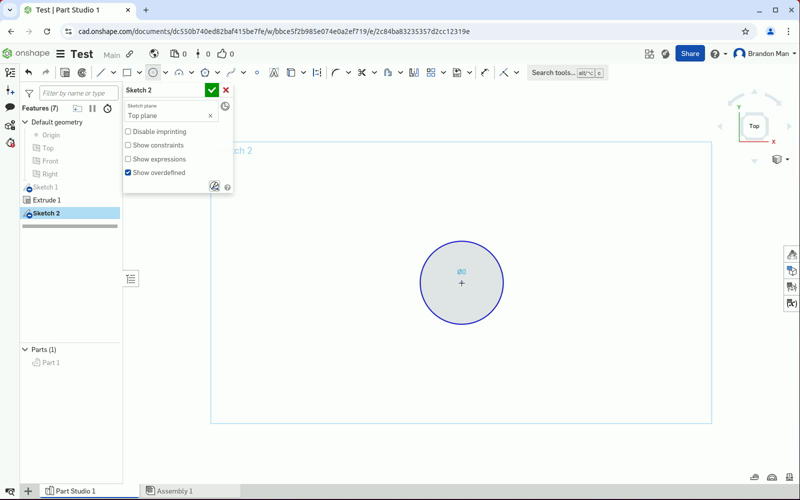
mouse_move(494, 282)
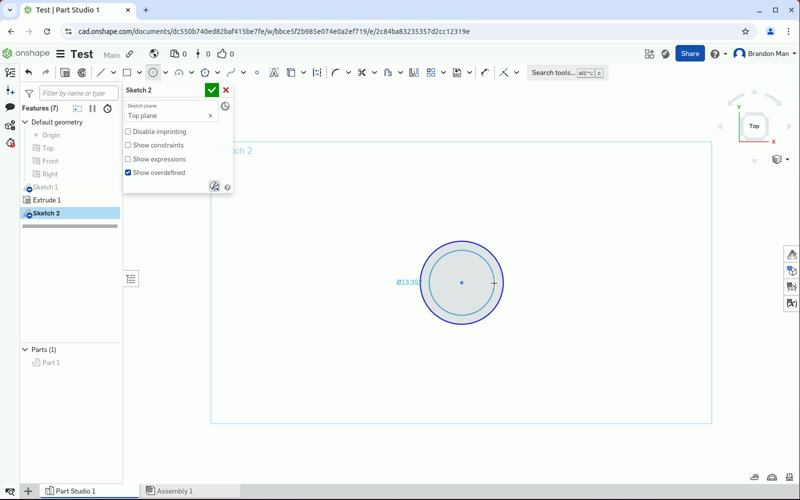
click(494, 282)
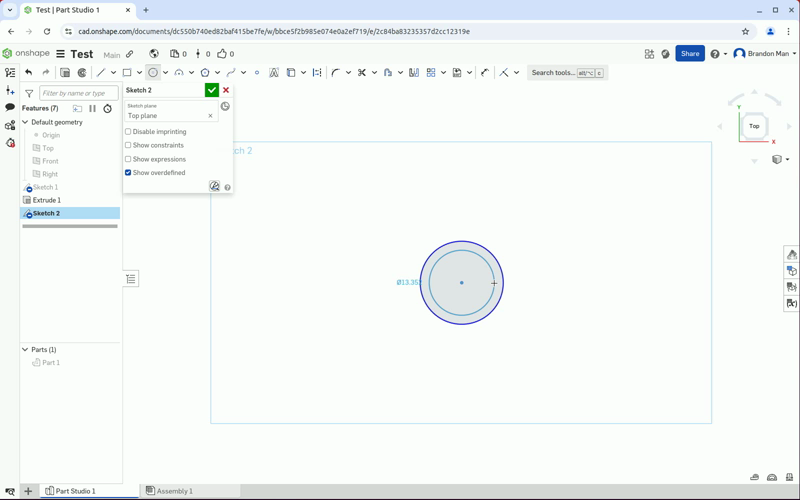
key(esc)
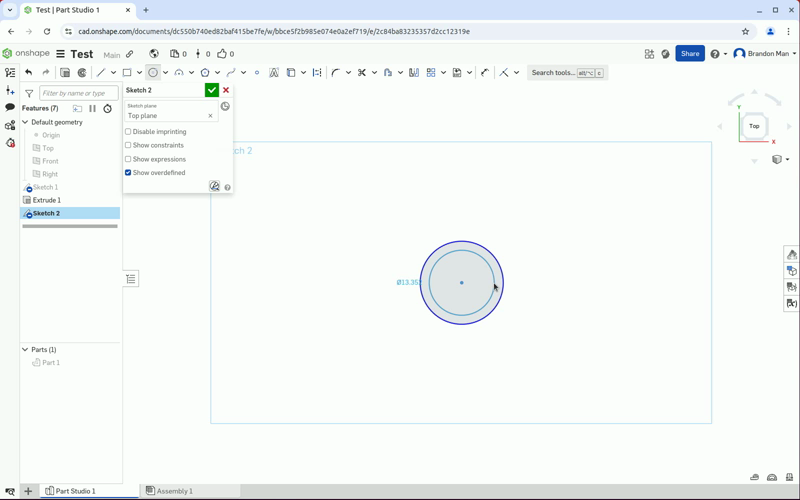
mouse_move(481, 311)
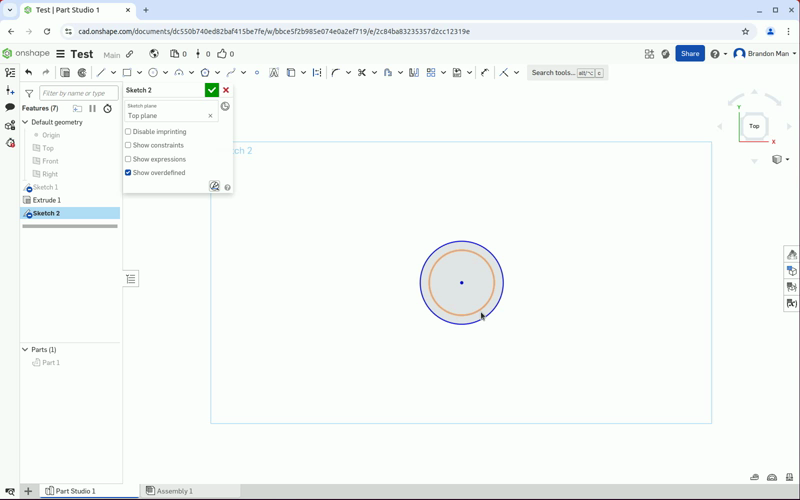
click(481, 311)
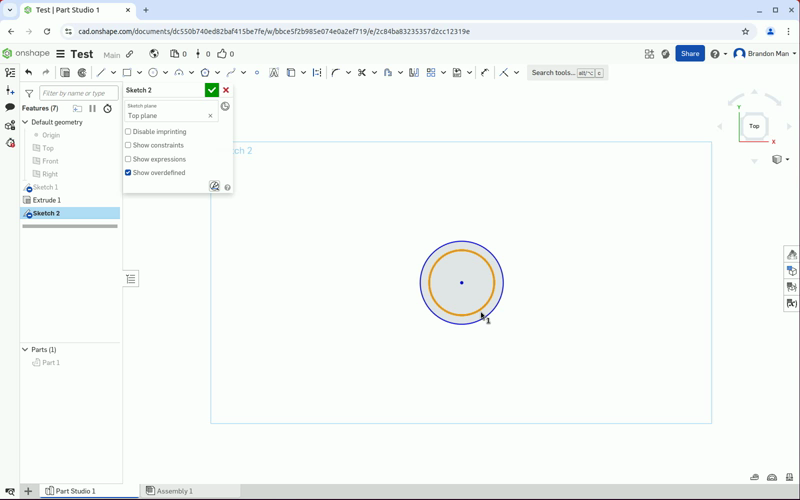
mouse_move(73, 352)
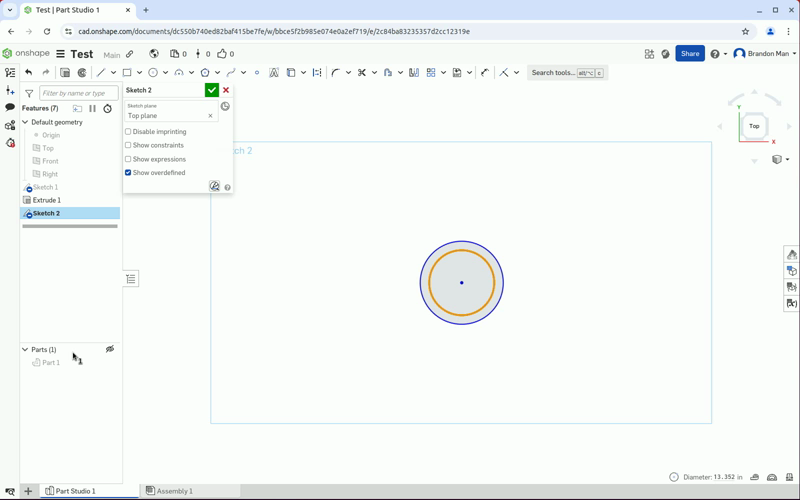
key(shift+y)
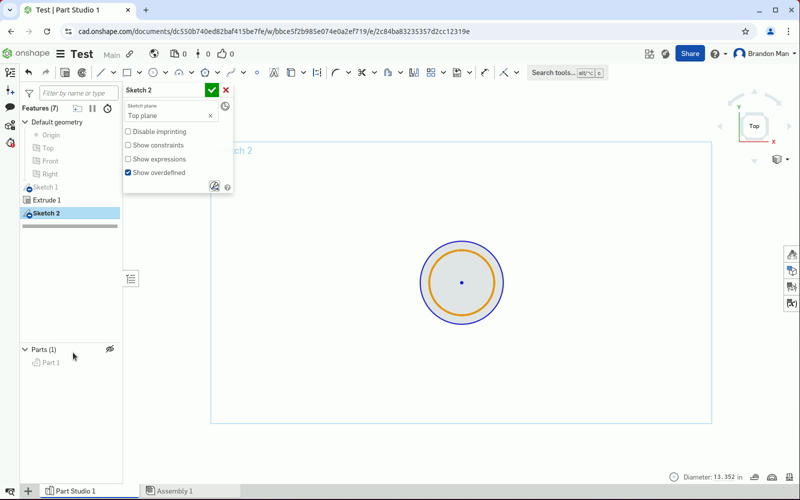
key(shift+e)
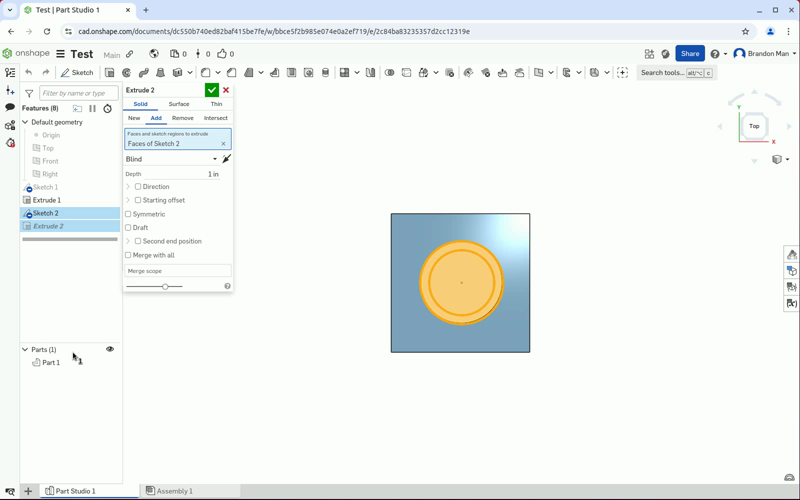
mouse_move(143, 106)
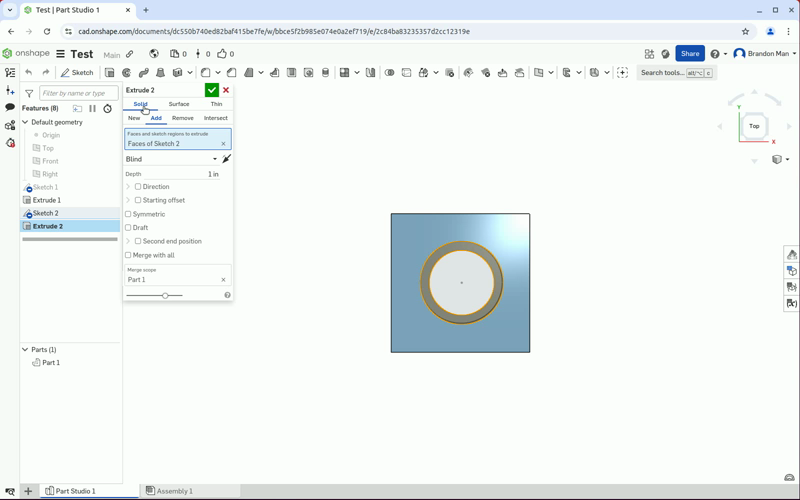
click(143, 106)
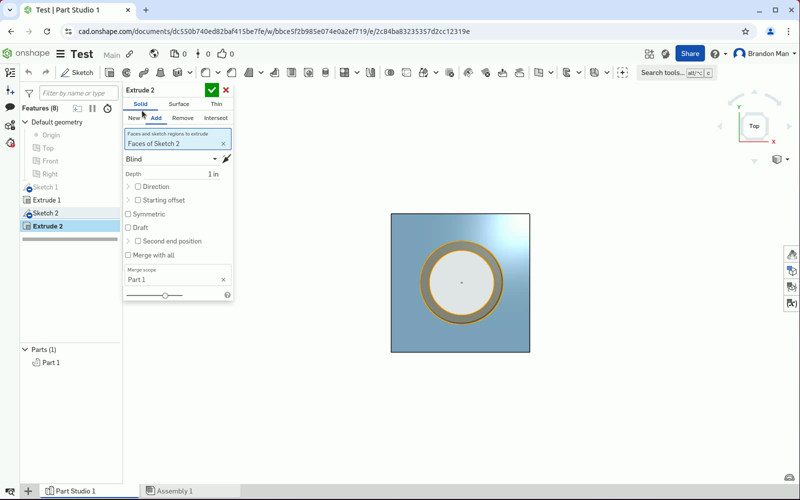
mouse_move(137, 120)
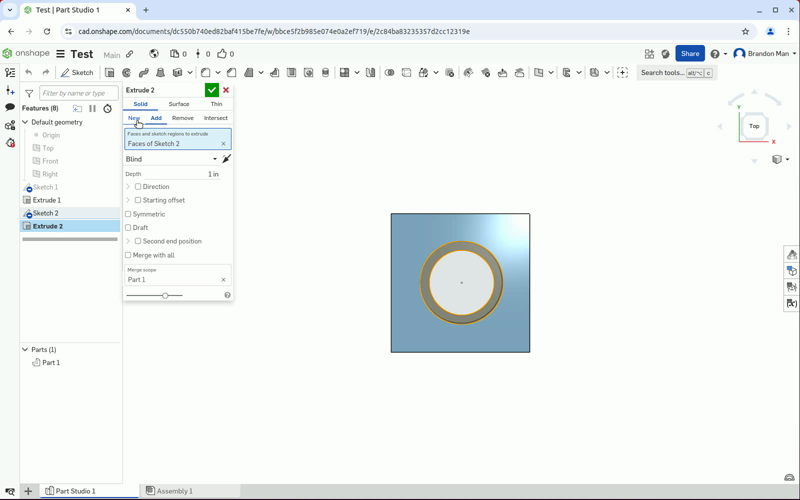
click(137, 120)
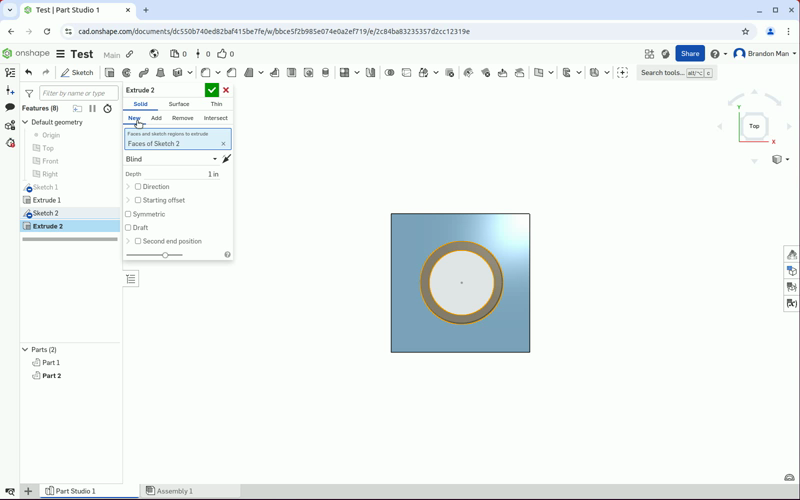
key(tab, 4)
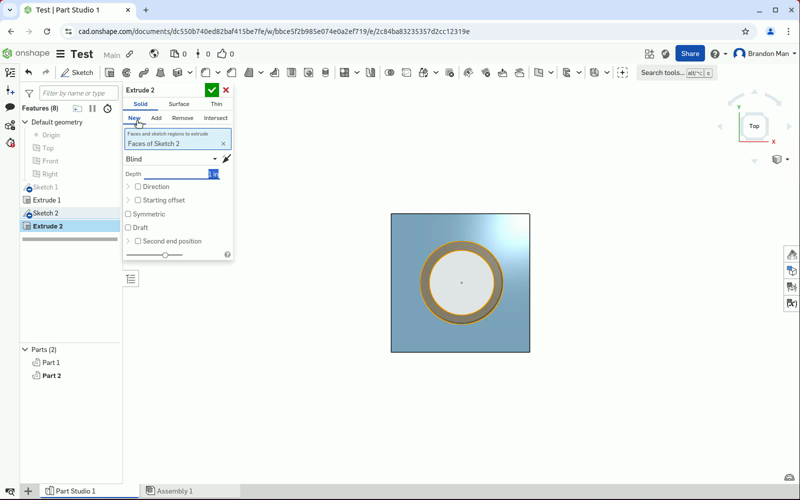
text(23.108)
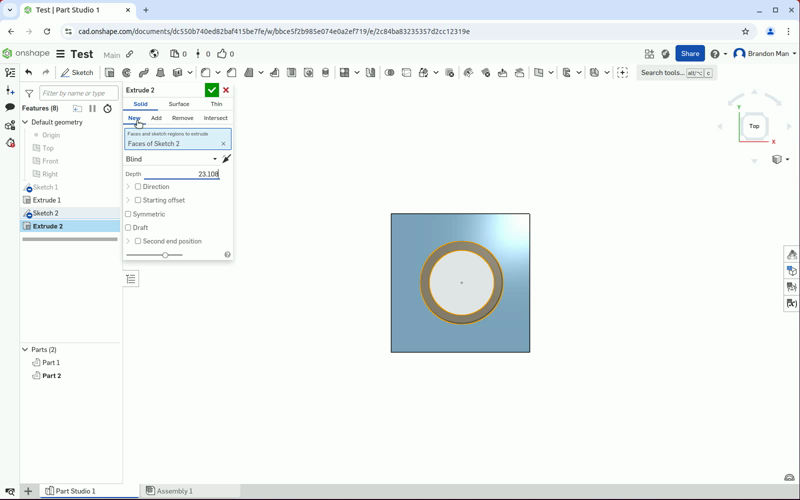
key(enter)
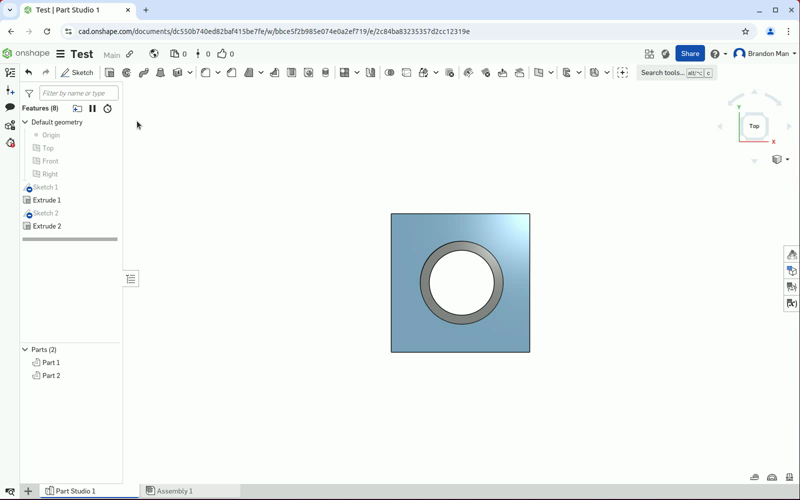
key(shift+h)
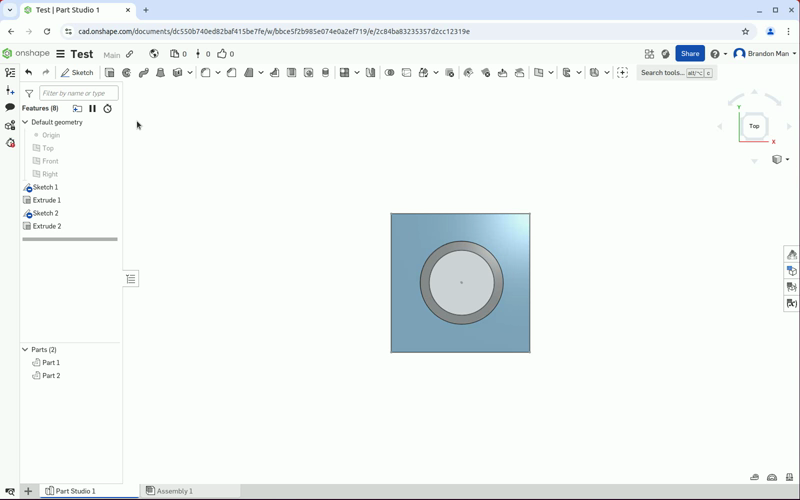
key(shift+h)
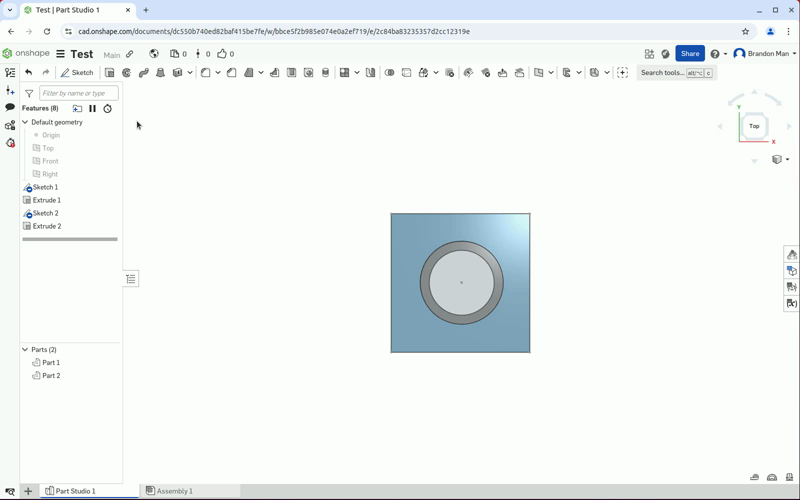
key(shift+7)
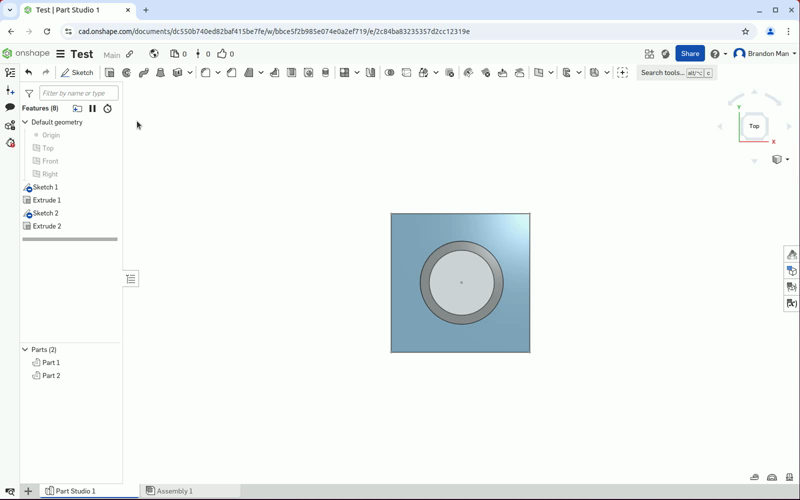
key(up, 3)
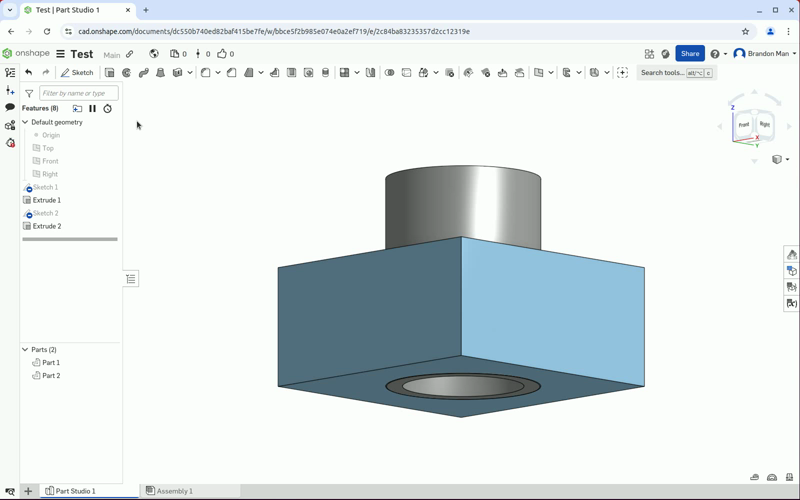
key(left, 3)
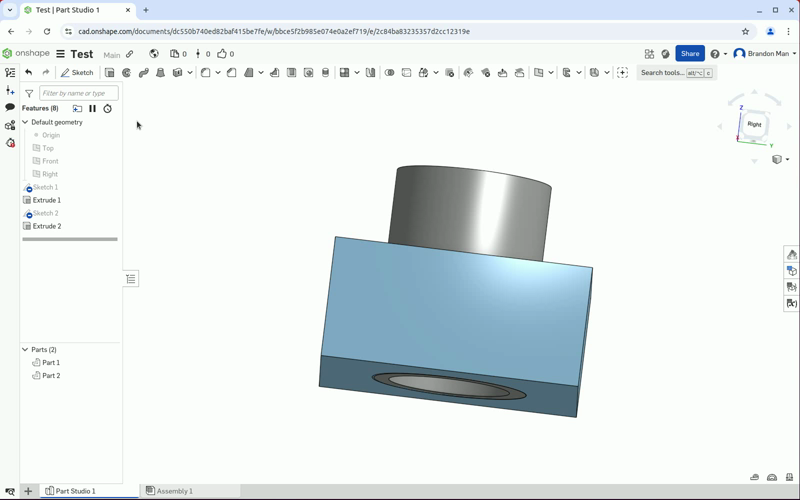
key(right, 3)
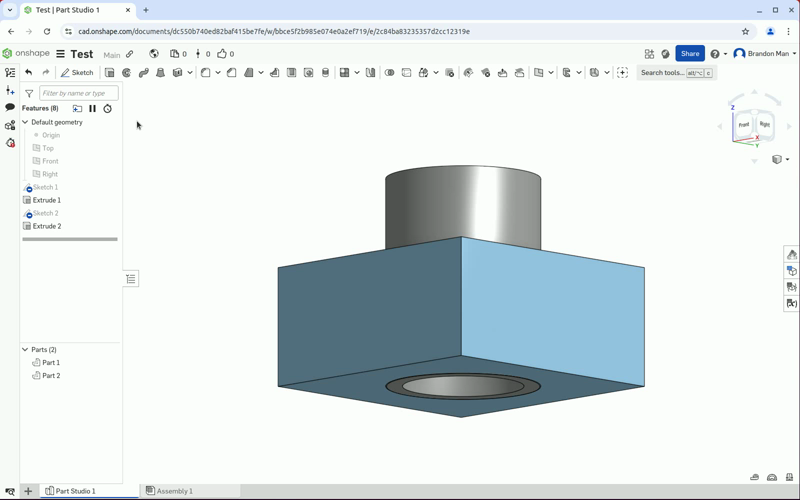
key(down, 3)
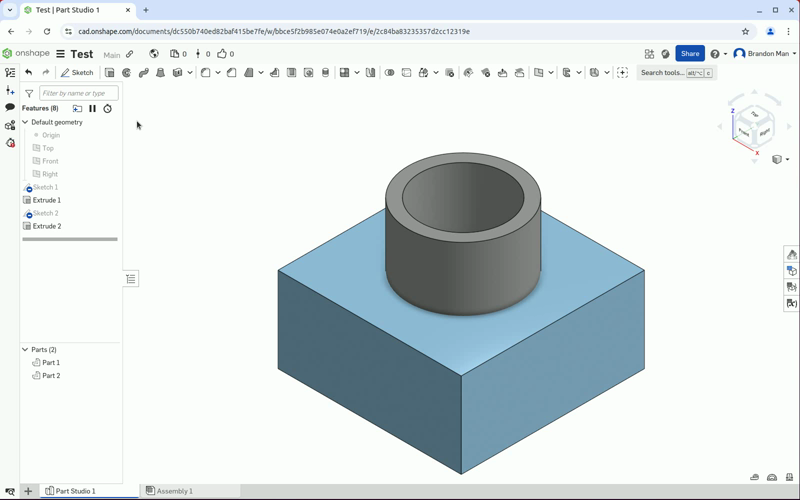
mouse_move(73, 189)
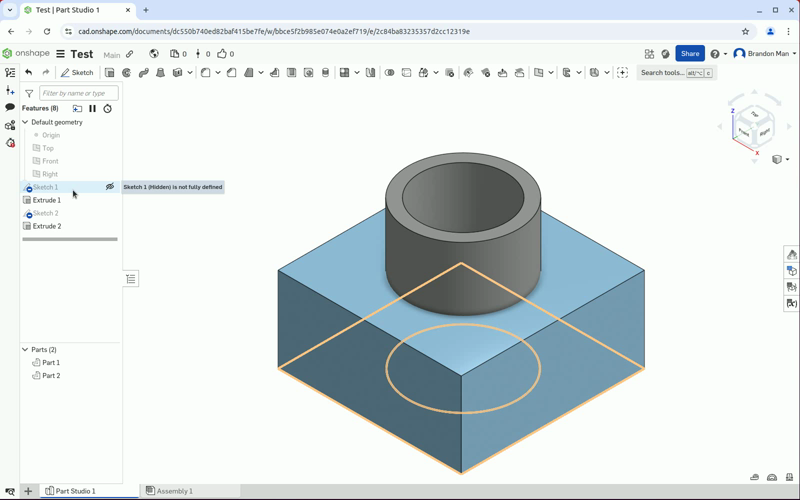
click(73, 189)